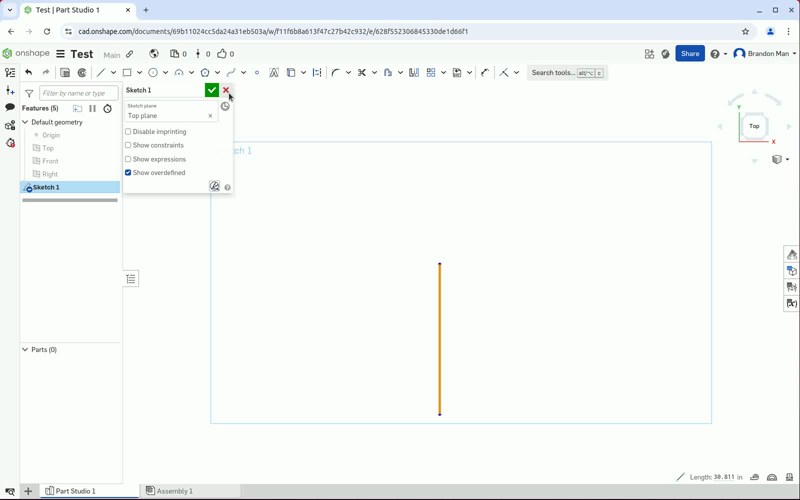
key(shift+h)
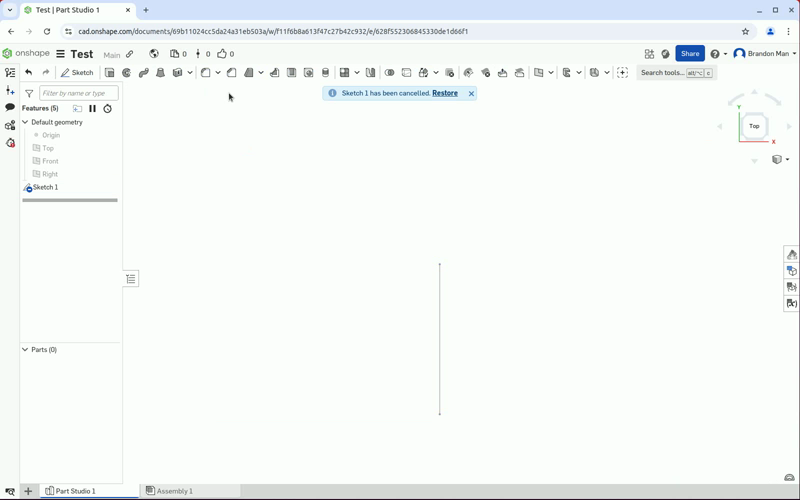
key(shift+s)
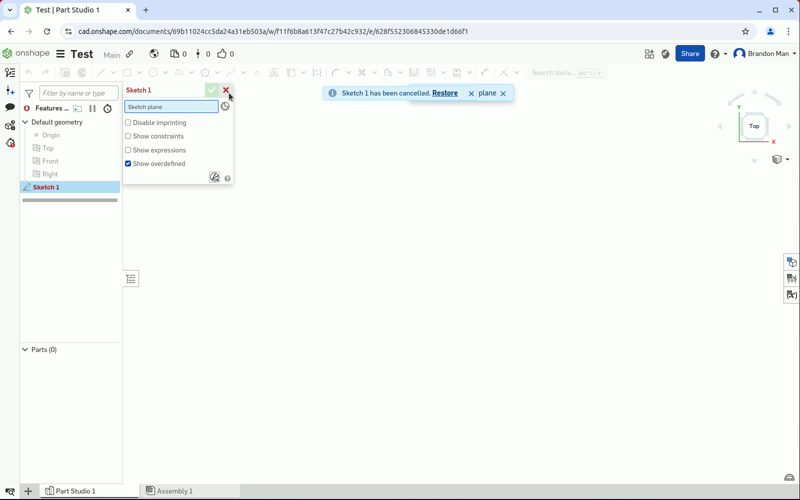
mouse_move(73, 150)
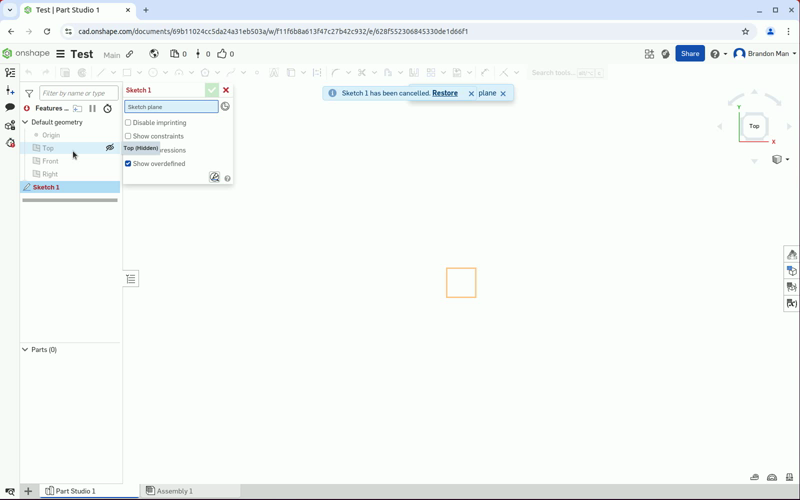
click(73, 150)
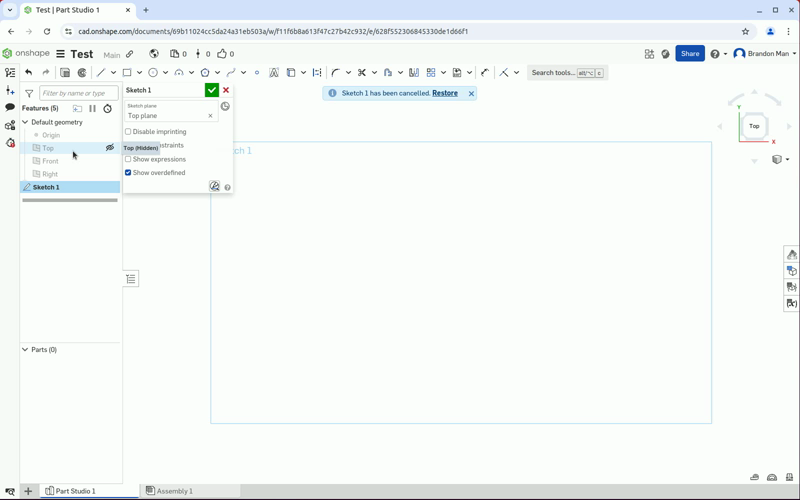
mouse_move(73, 352)
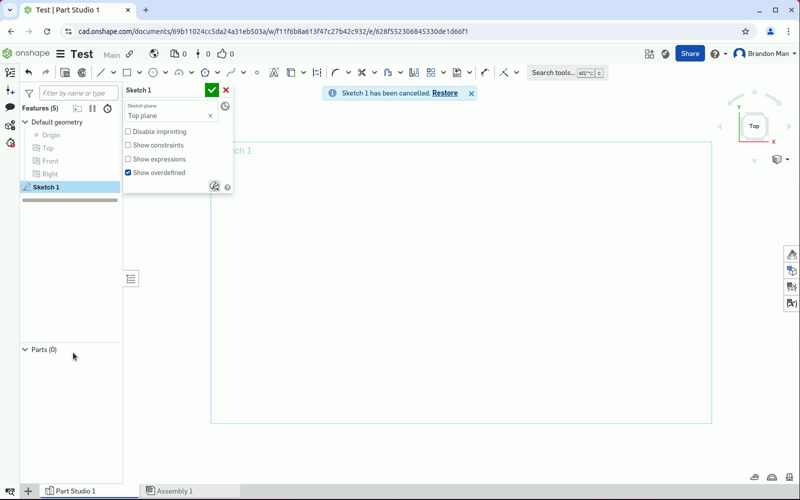
key(y)
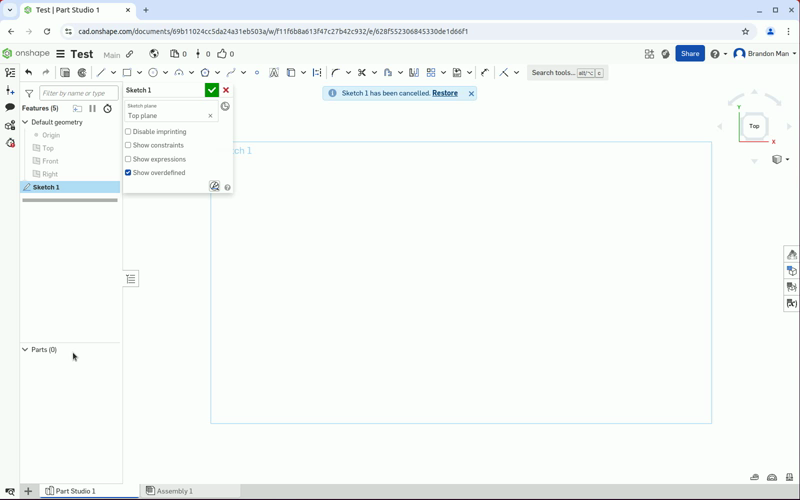
key(l)
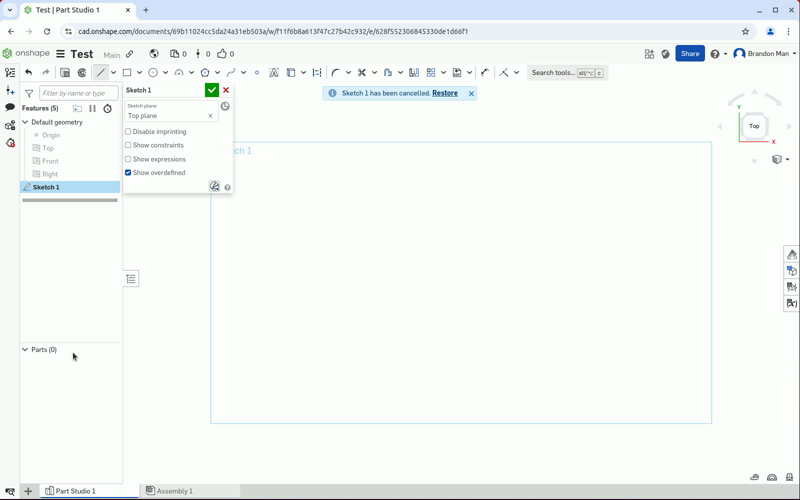
key_down(shift)
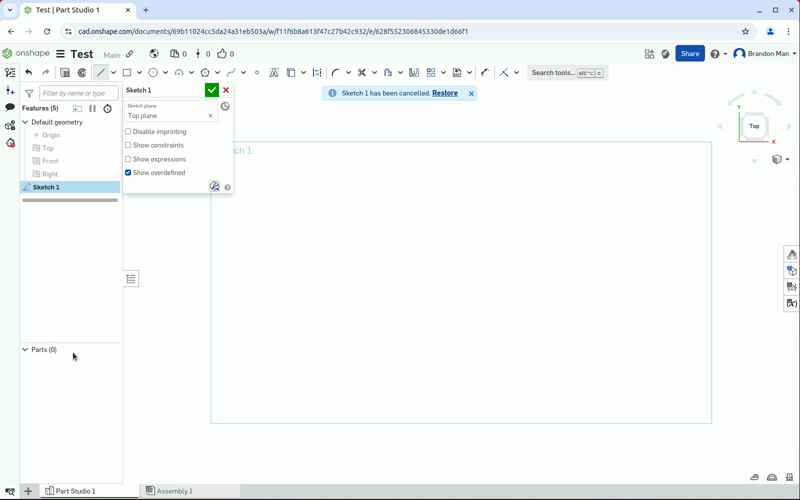
mouse_move(460, 282)
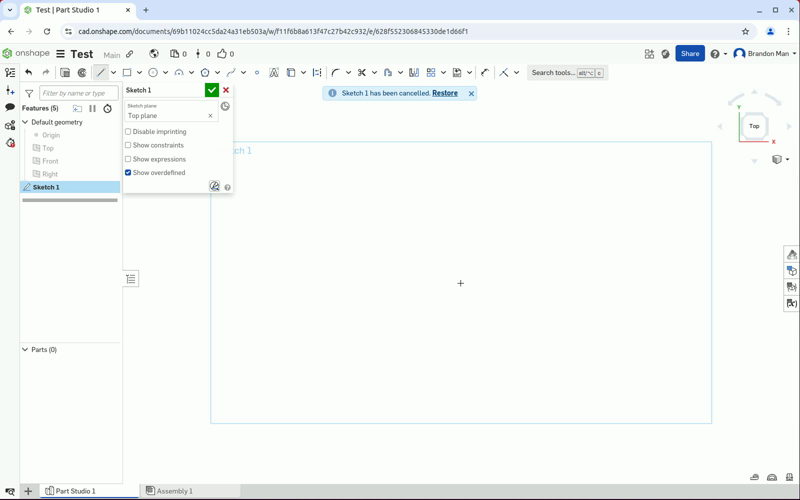
click(460, 282)
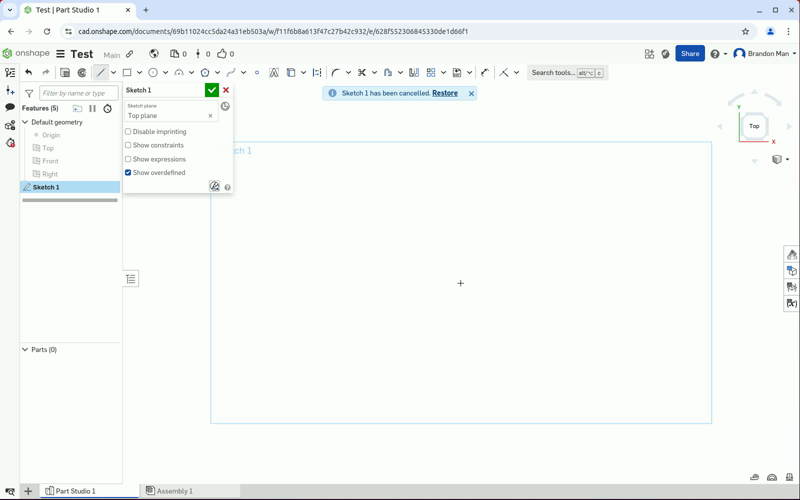
key_up(shift)
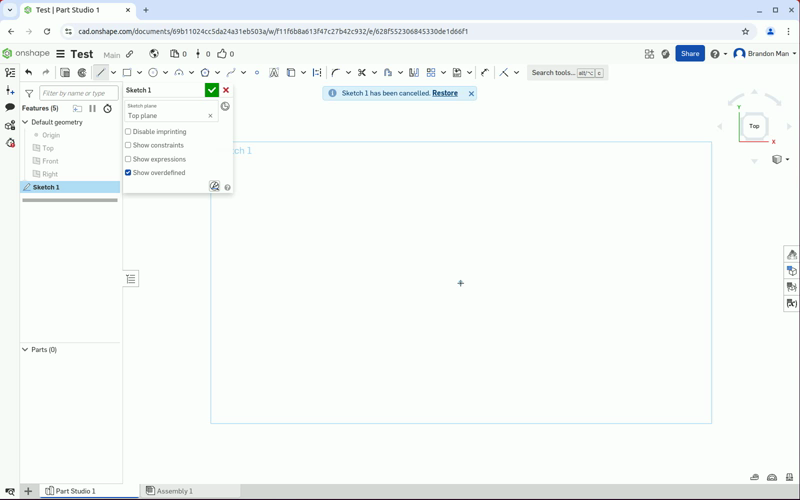
key_down(shift)
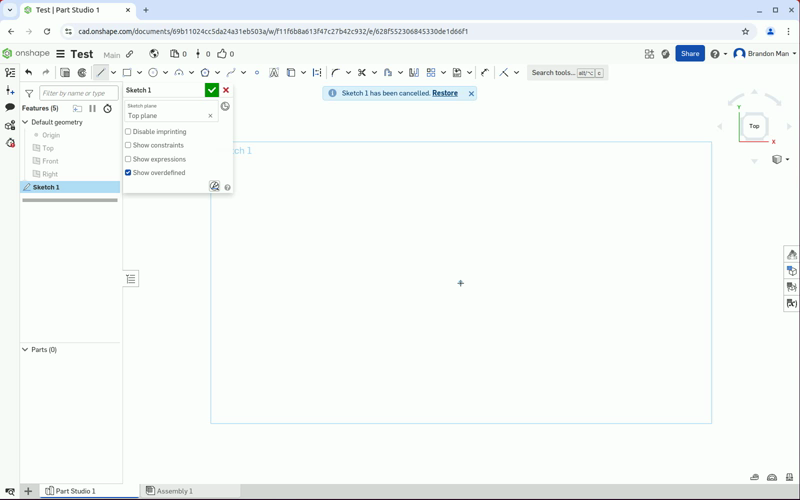
mouse_move(547, 282)
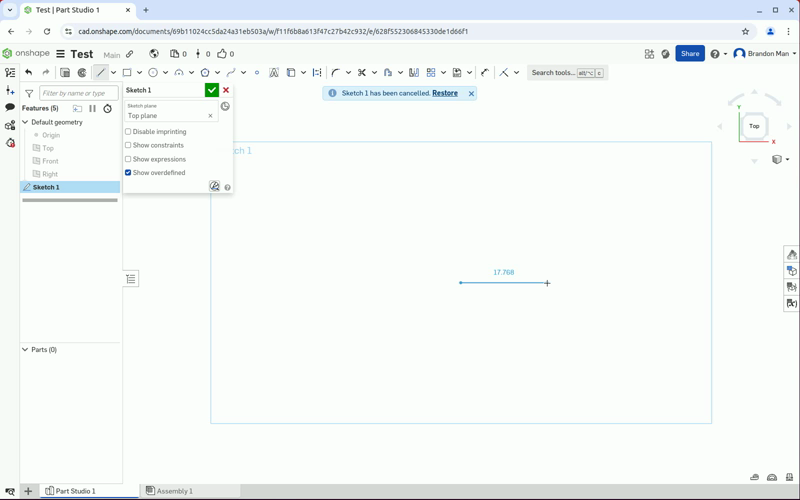
click(547, 282)
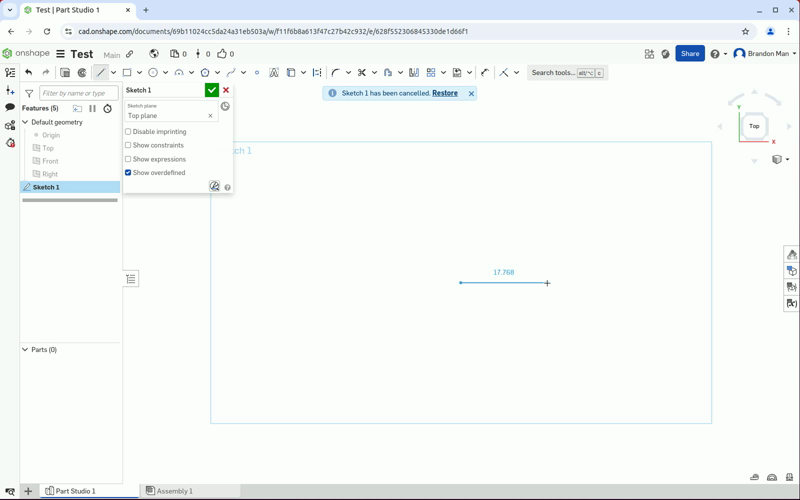
key_up(shift)
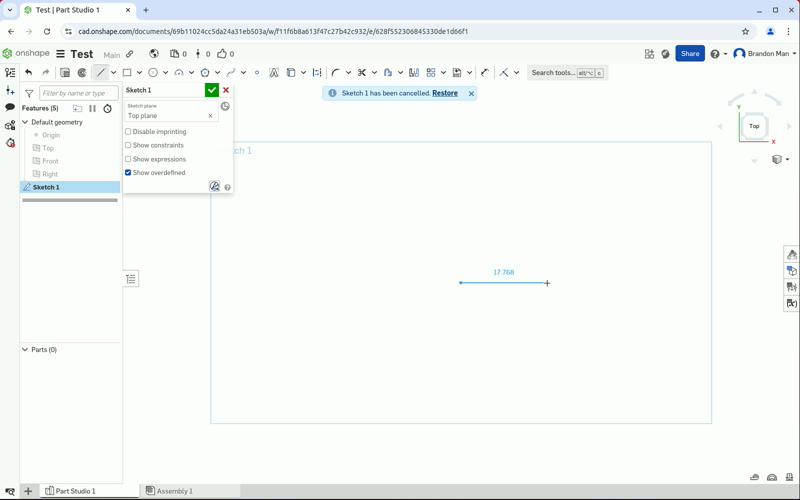
key_down(shift)
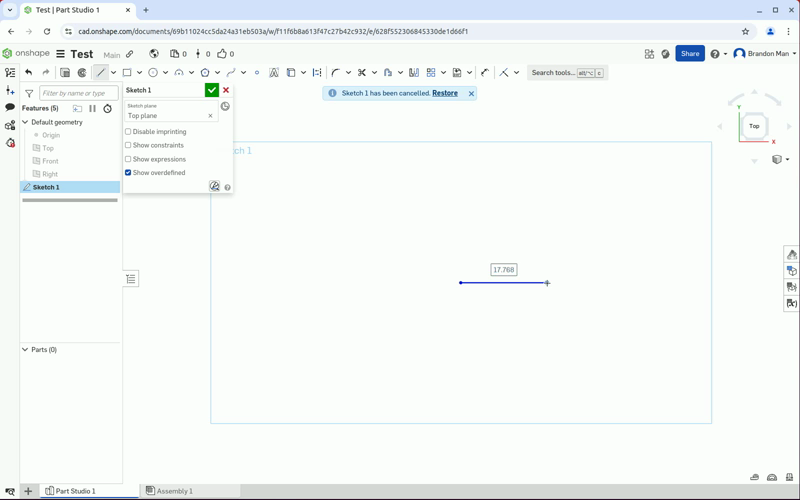
mouse_move(547, 170)
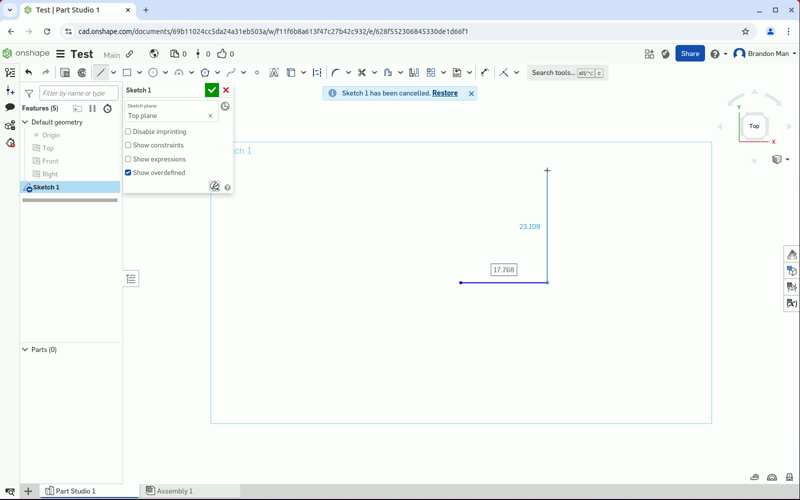
click(547, 170)
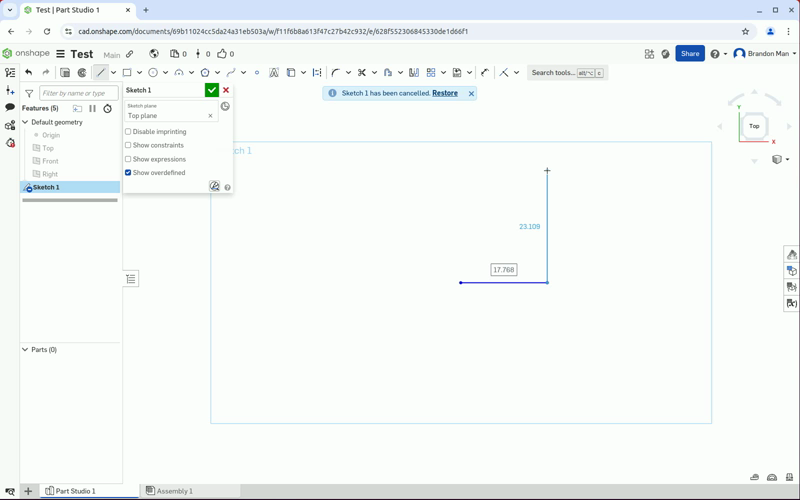
key_up(shift)
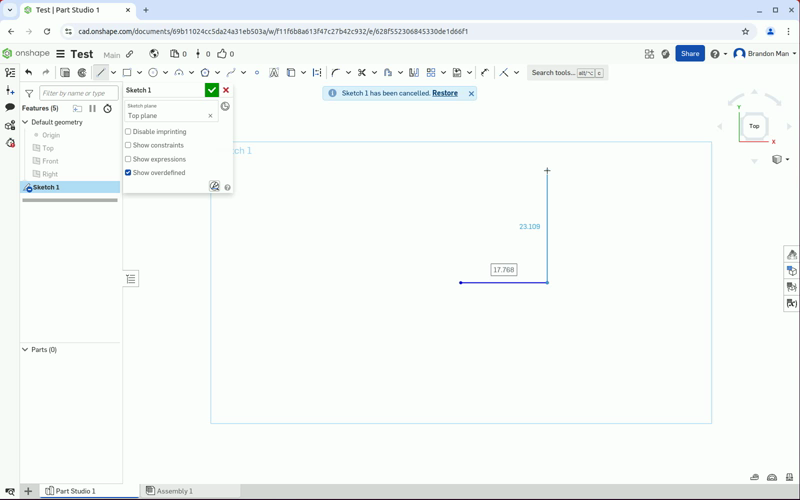
key_down(shift)
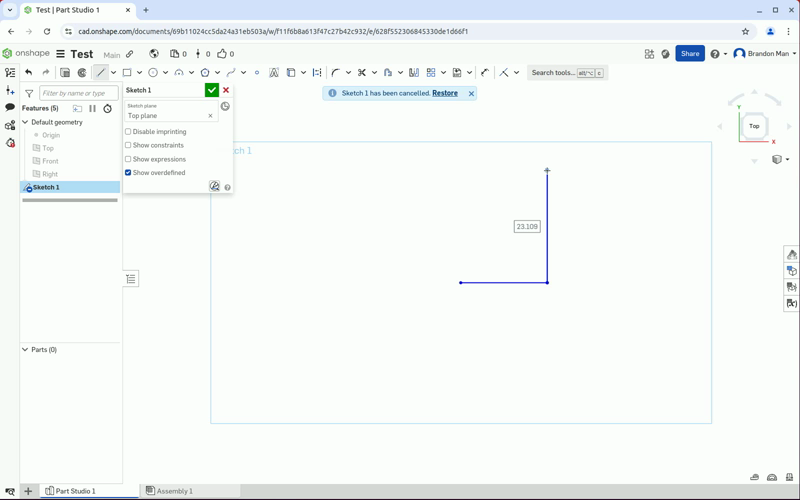
mouse_move(460, 170)
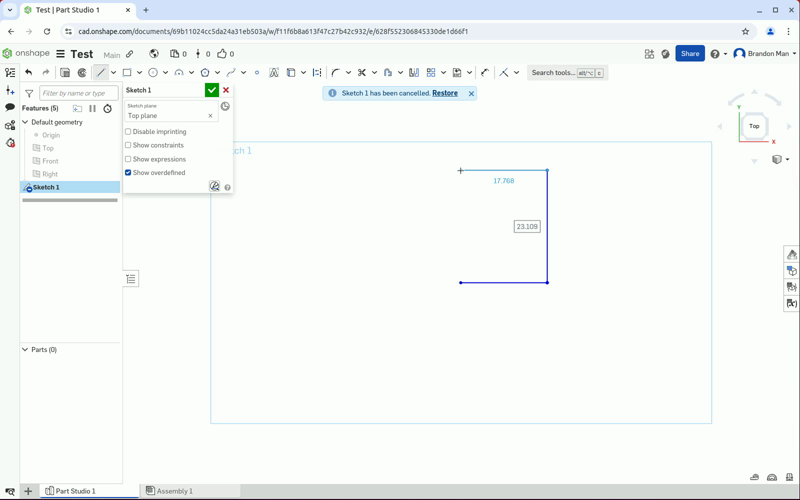
click(460, 170)
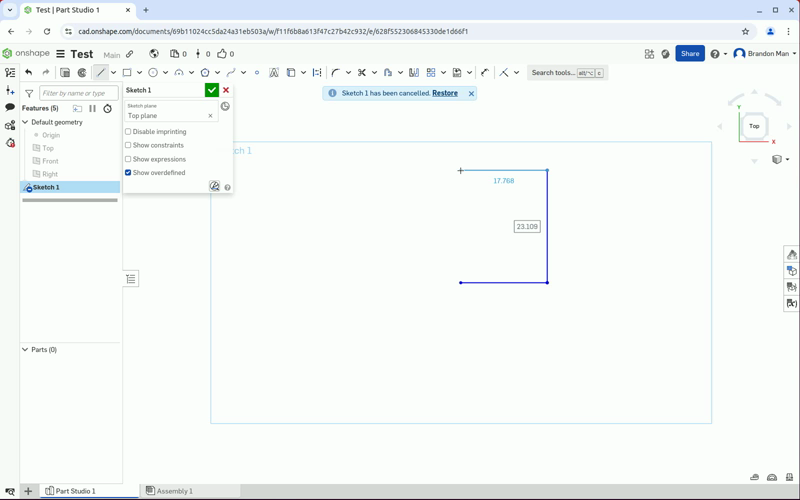
key_up(shift)
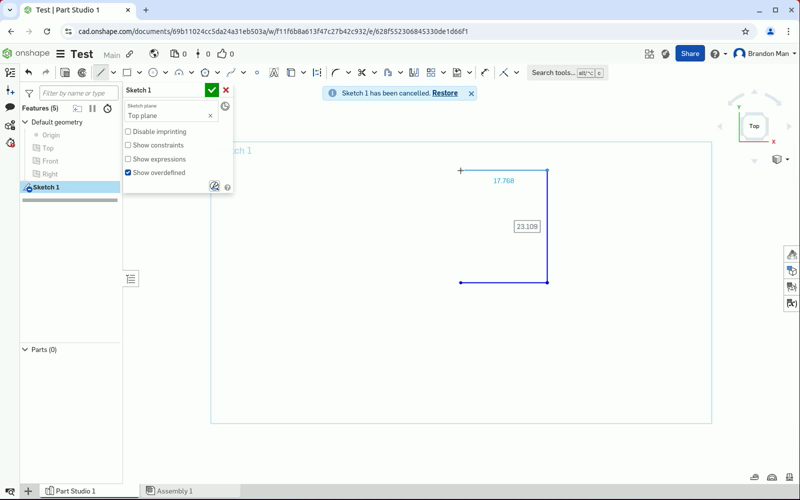
key_down(shift)
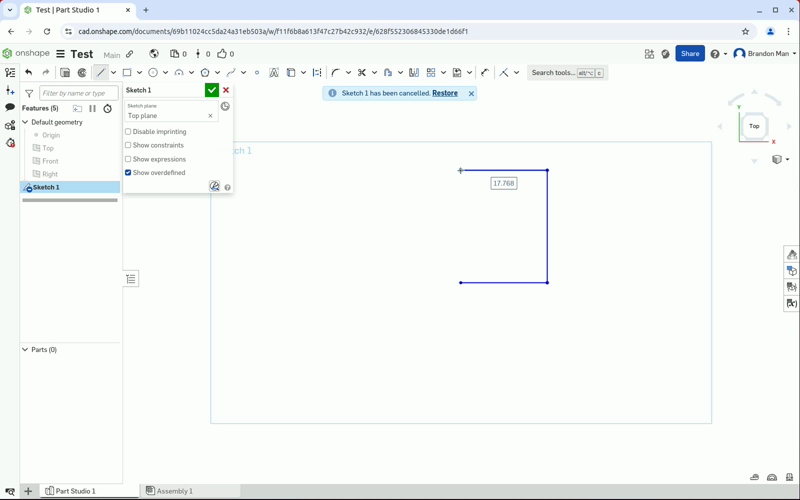
mouse_move(460, 282)
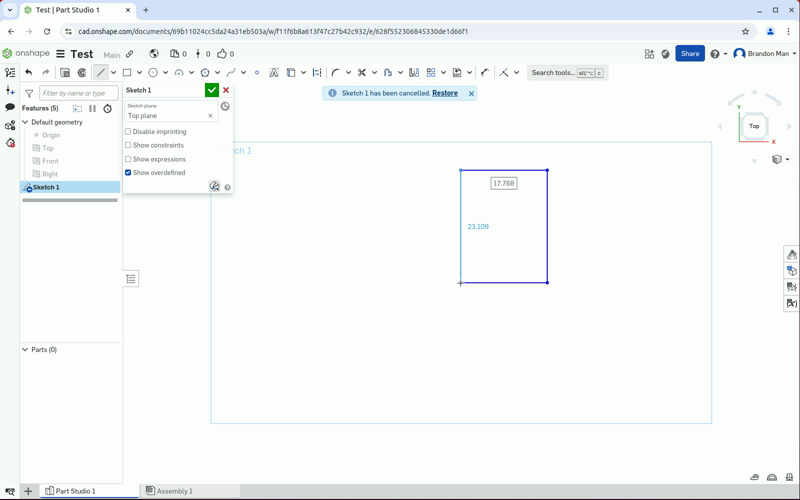
key_up(shift)
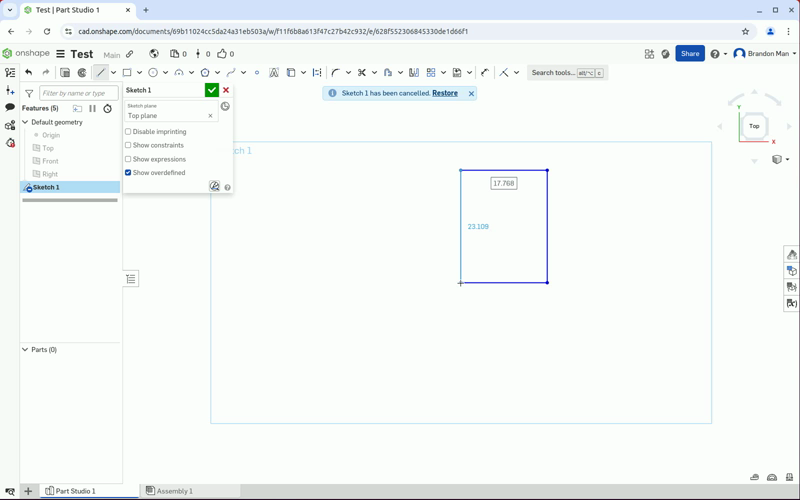
click(460, 282)
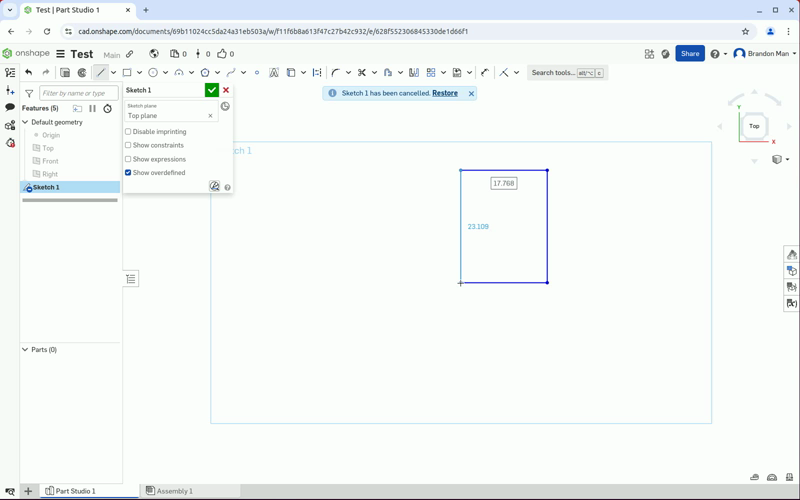
key(esc)
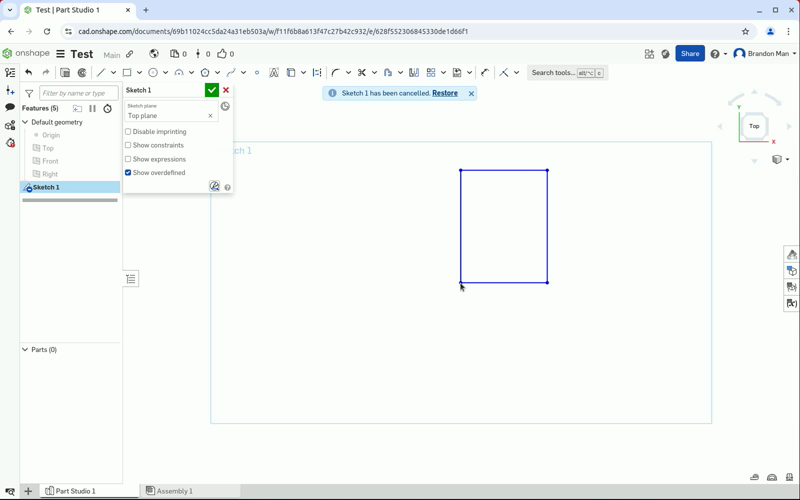
mouse_move(530, 253)
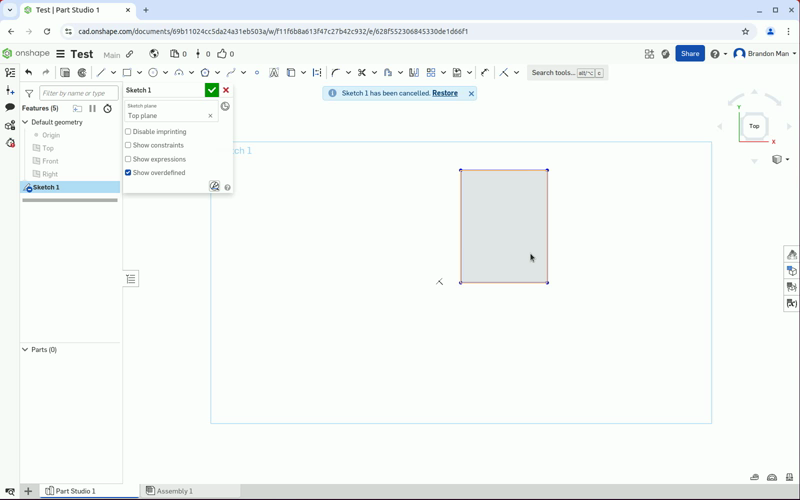
click(530, 253)
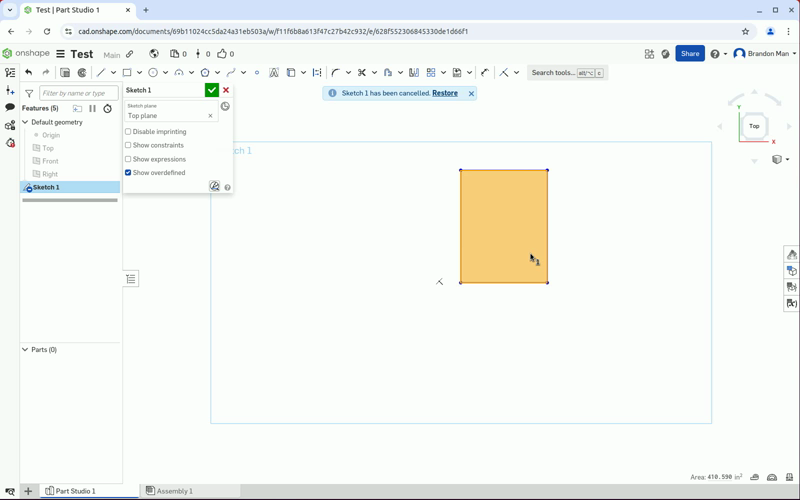
mouse_move(73, 352)
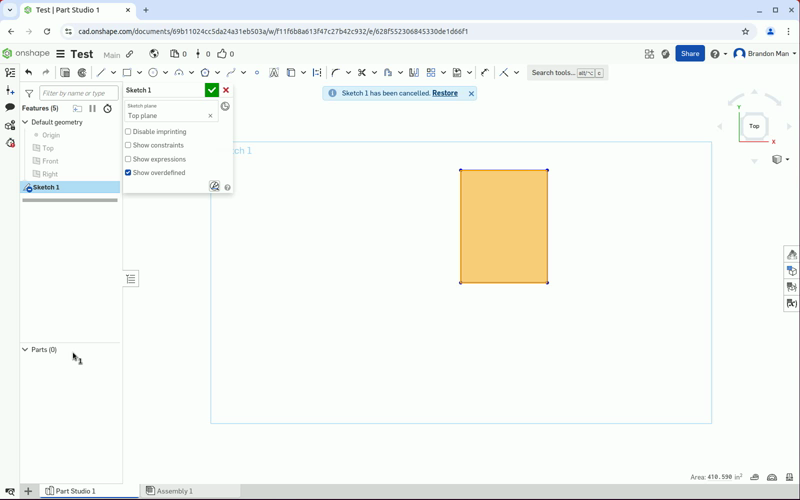
key(shift+y)
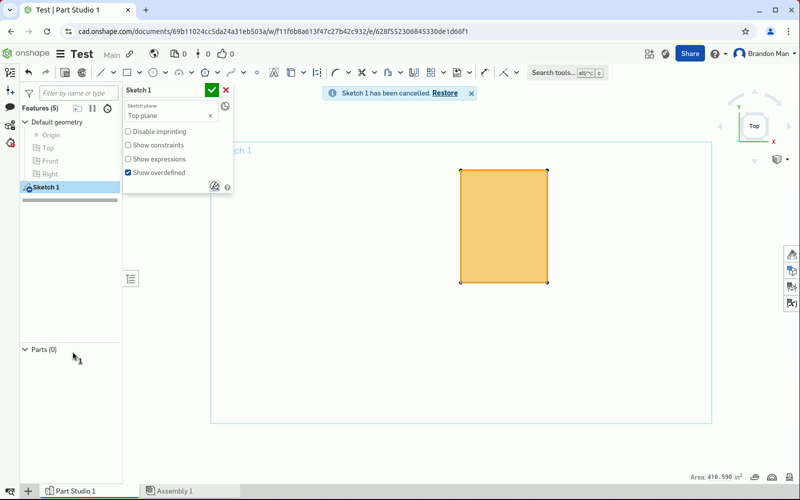
key(shift+e)
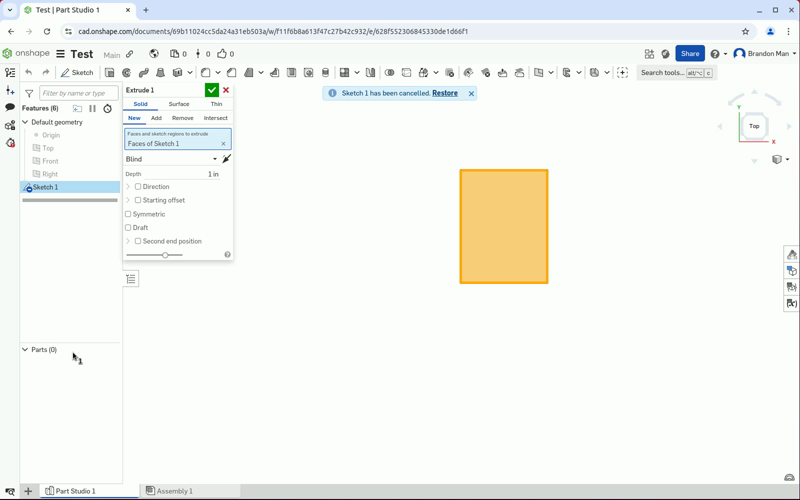
mouse_move(143, 106)
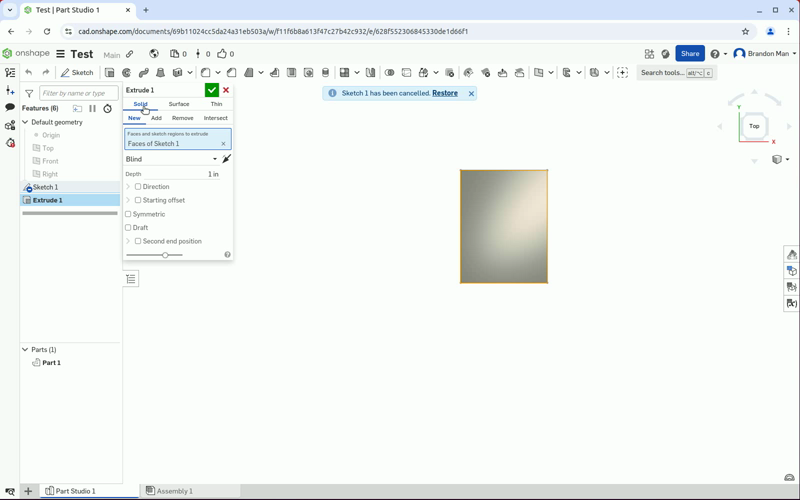
click(143, 106)
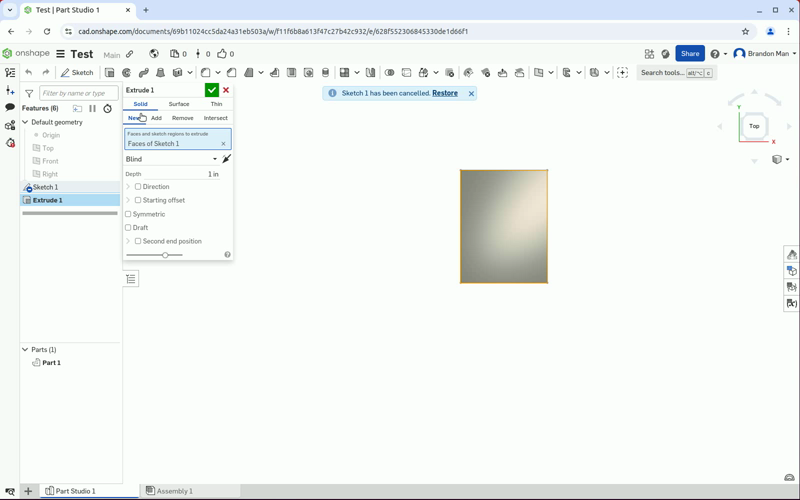
mouse_move(137, 120)
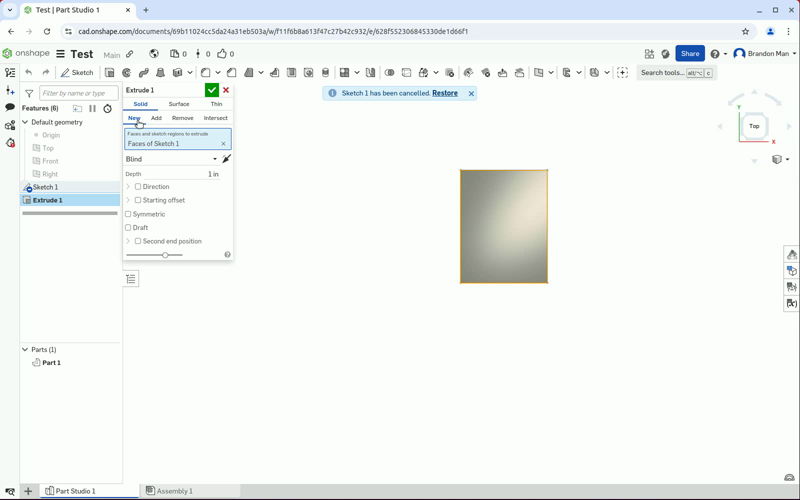
click(137, 120)
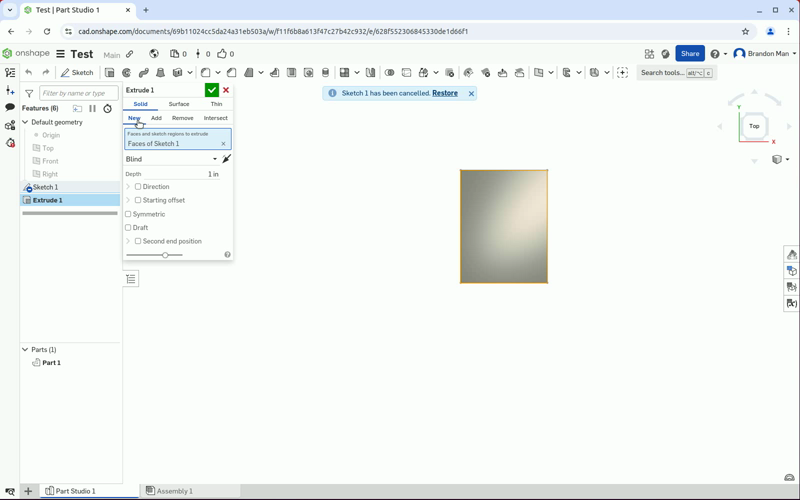
key(tab, 4)
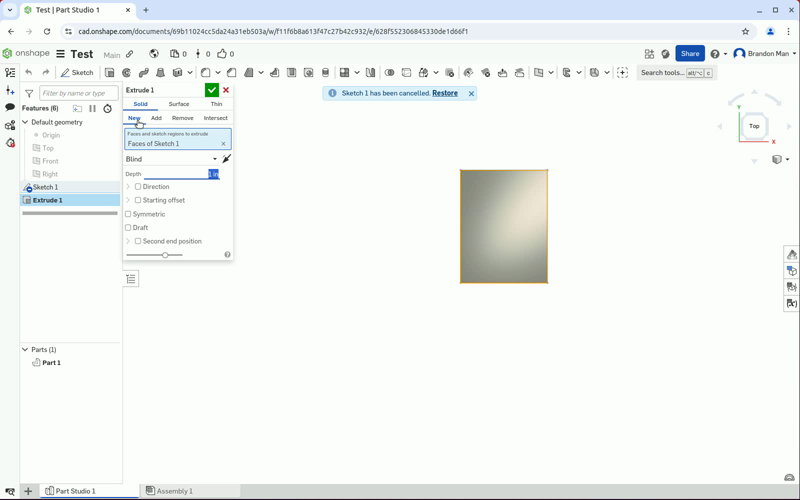
text(0.481)
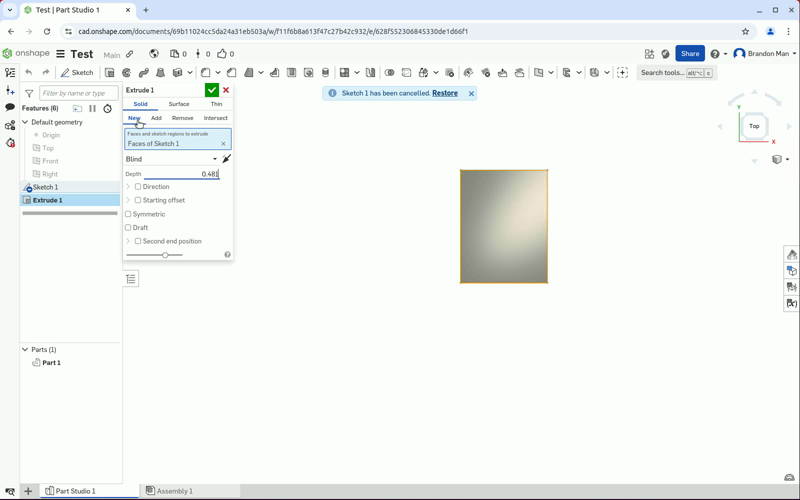
key(enter)
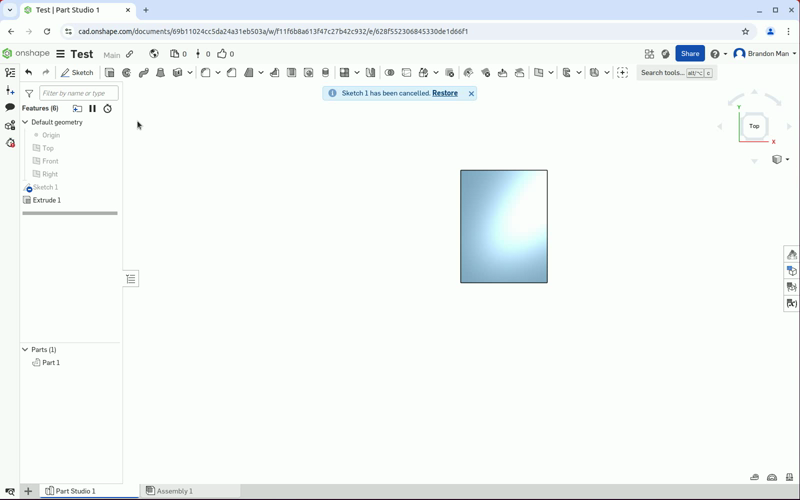
key(shift+h)
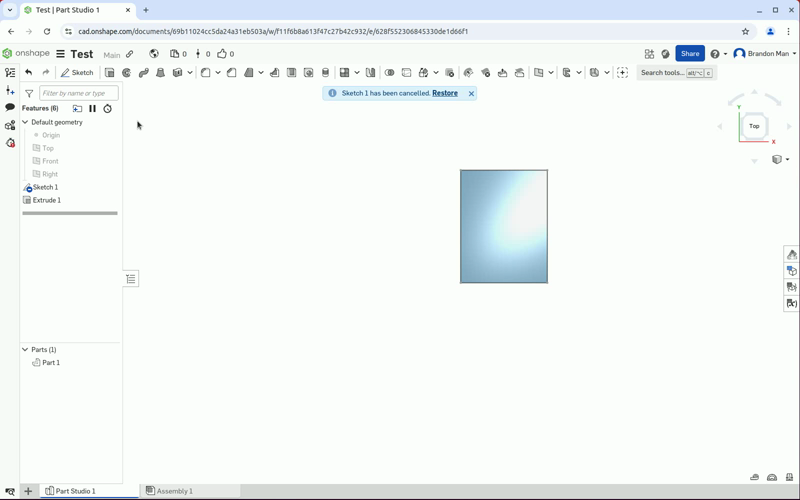
key(shift+h)
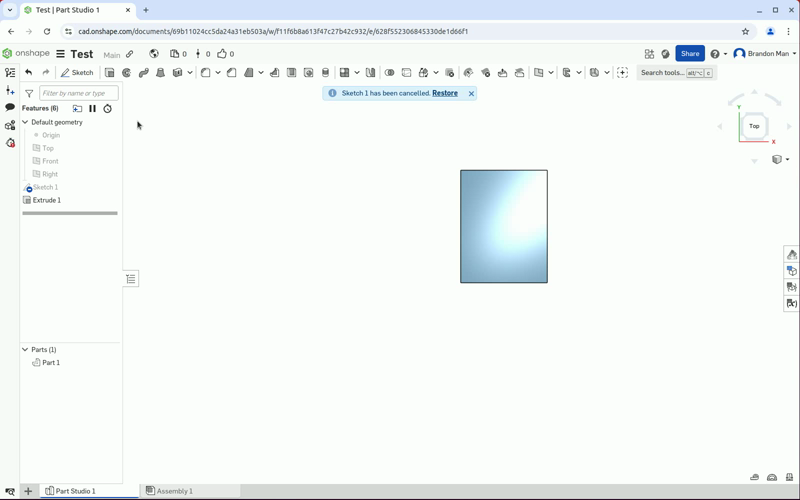
mouse_move(73, 189)
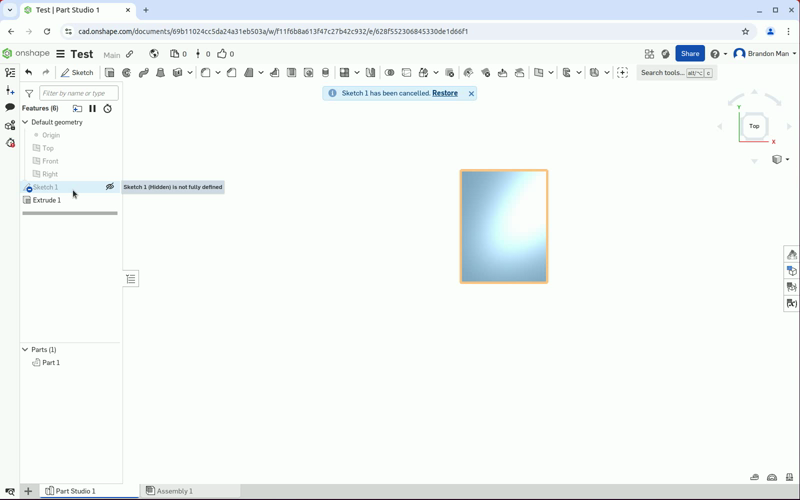
click(73, 189)
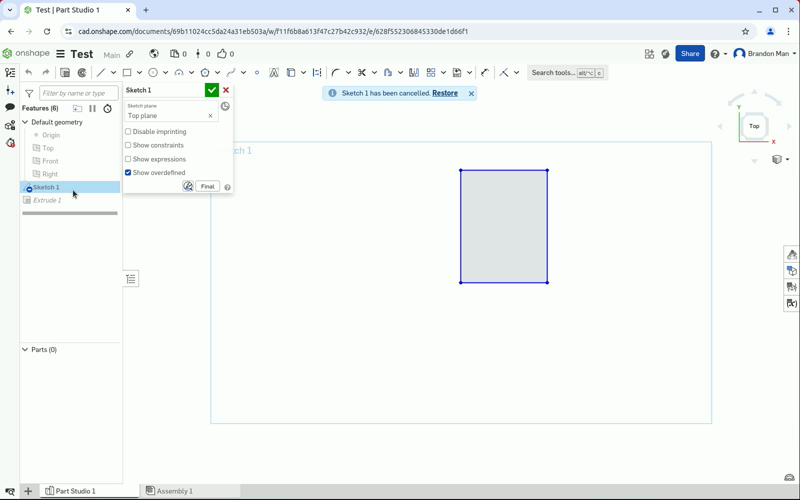
mouse_move(229, 92)
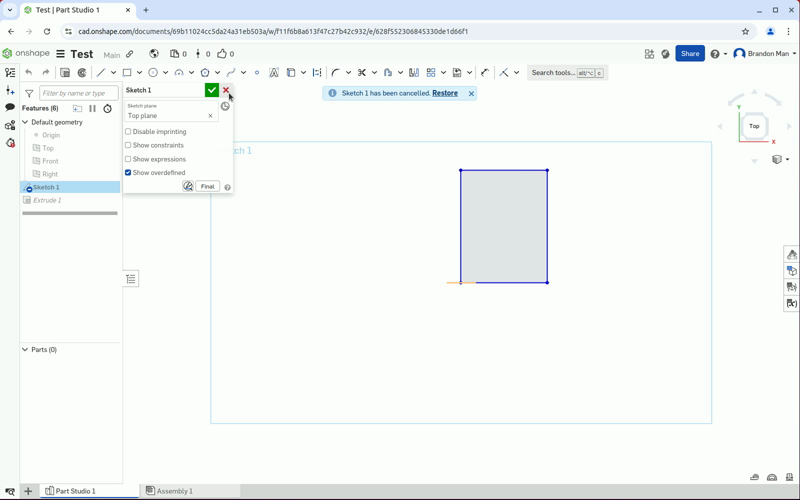
click(229, 92)
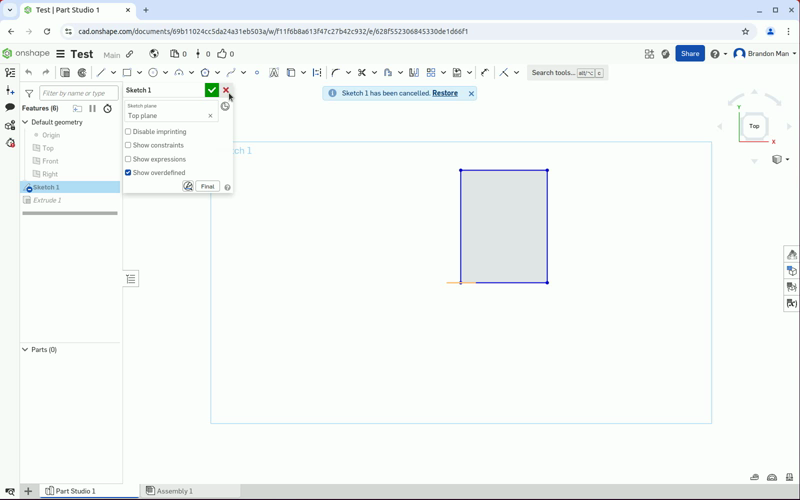
key(shift+s)
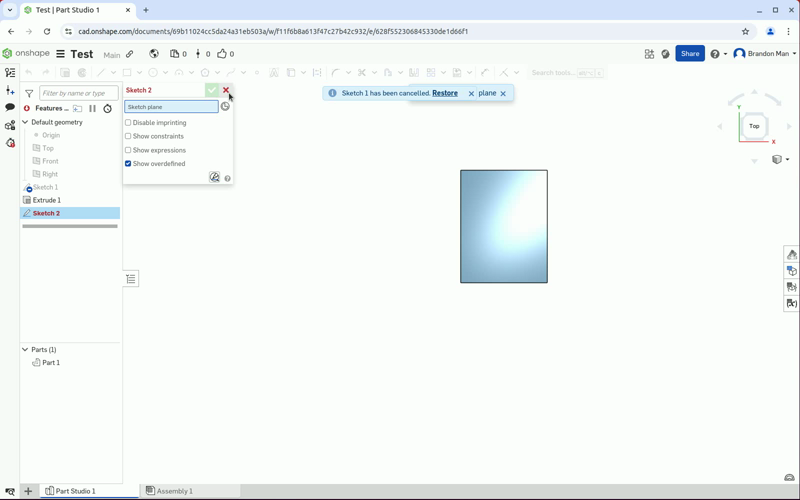
mouse_move(73, 150)
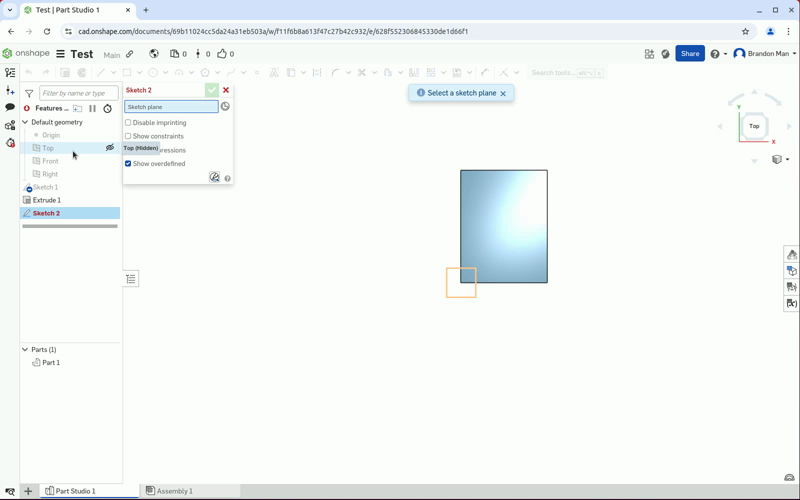
click(73, 150)
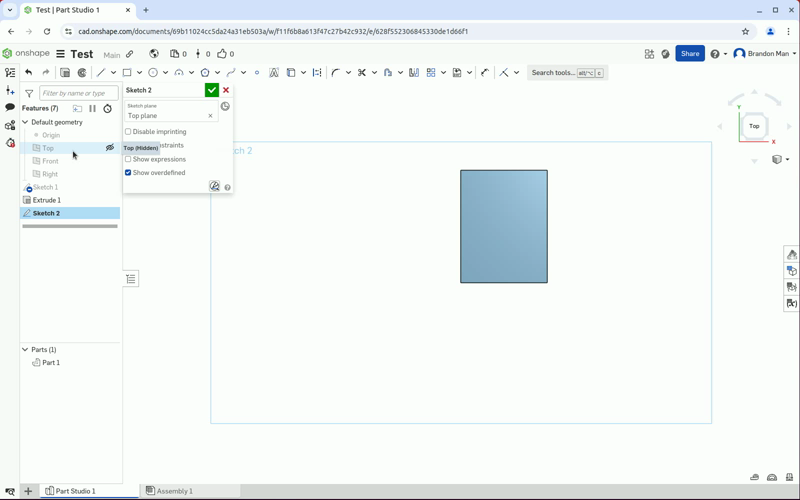
mouse_move(73, 352)
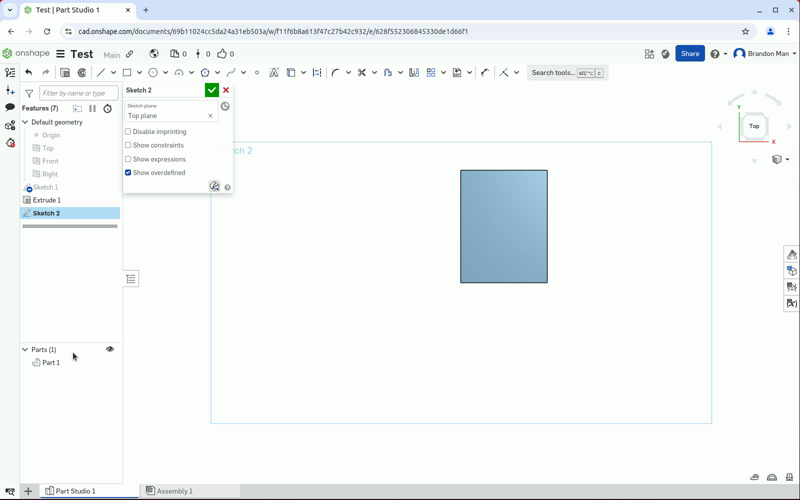
key(y)
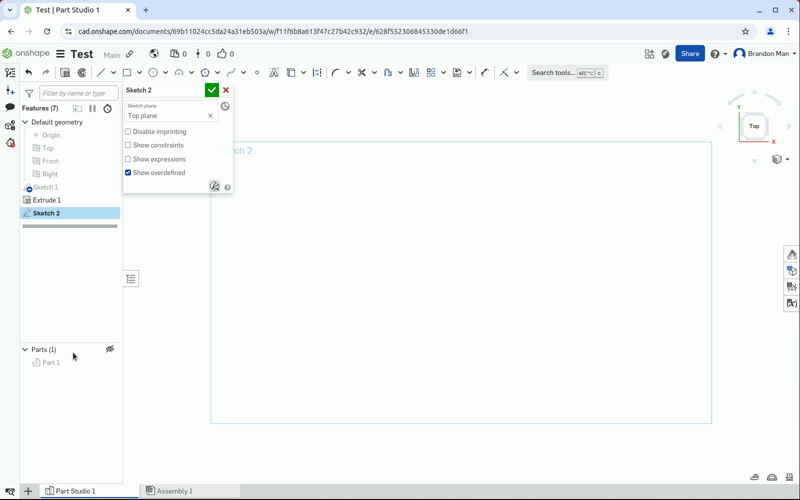
key(l)
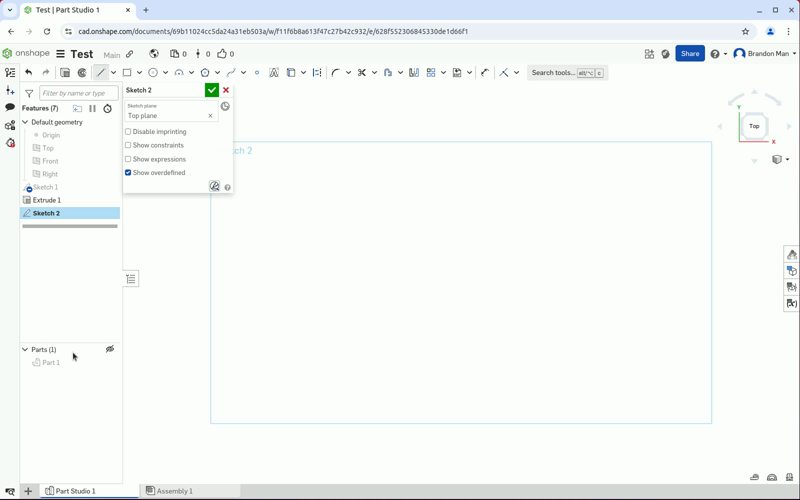
key_down(shift)
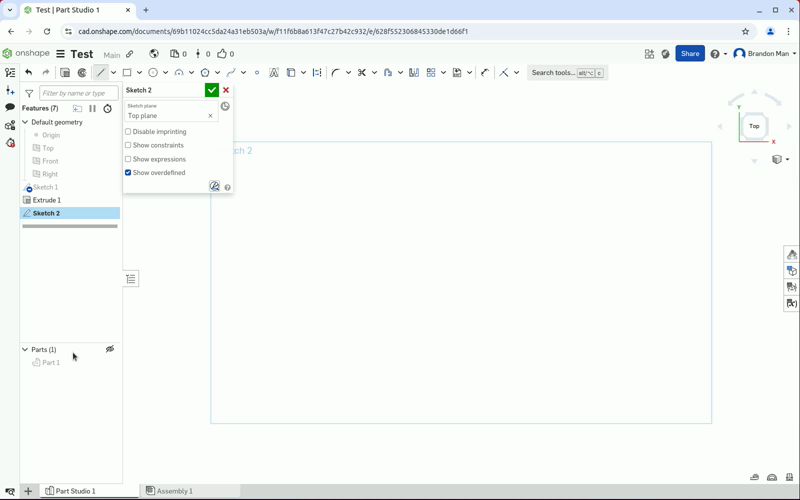
mouse_move(467, 275)
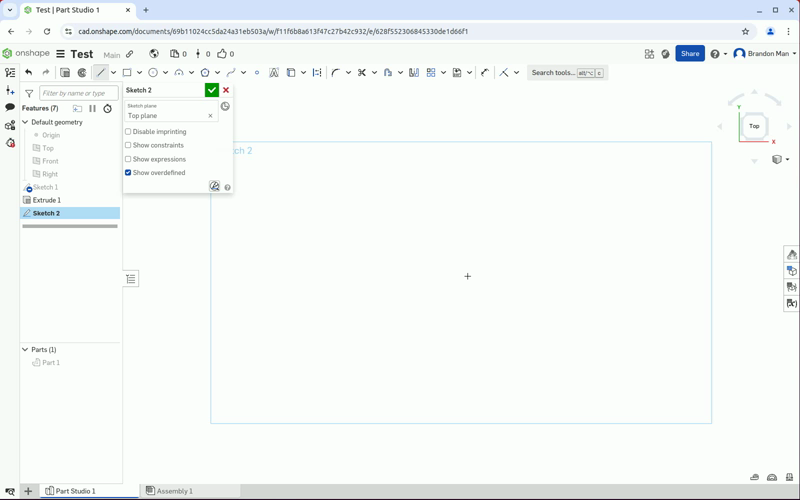
click(467, 275)
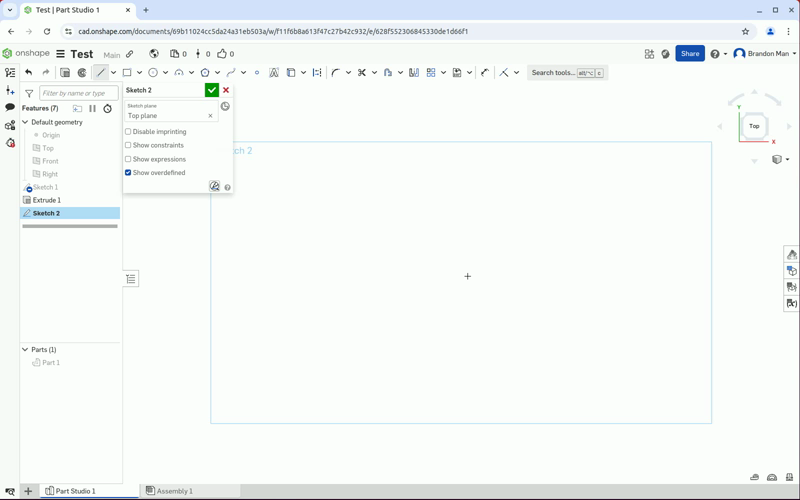
key_up(shift)
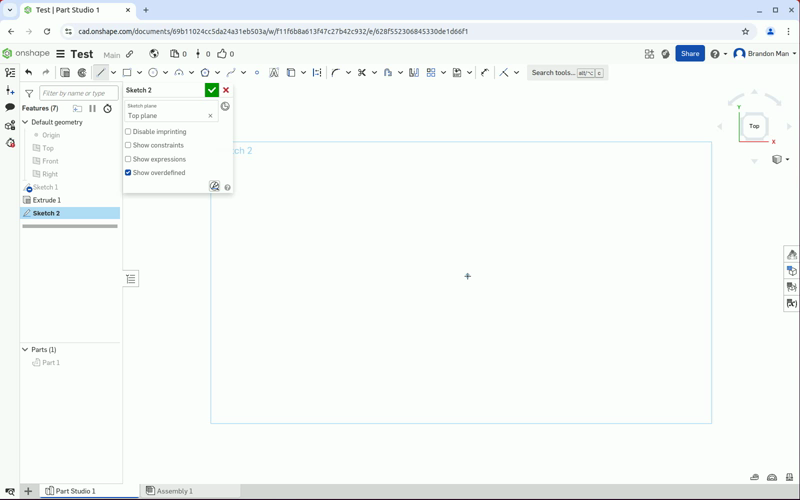
key_down(shift)
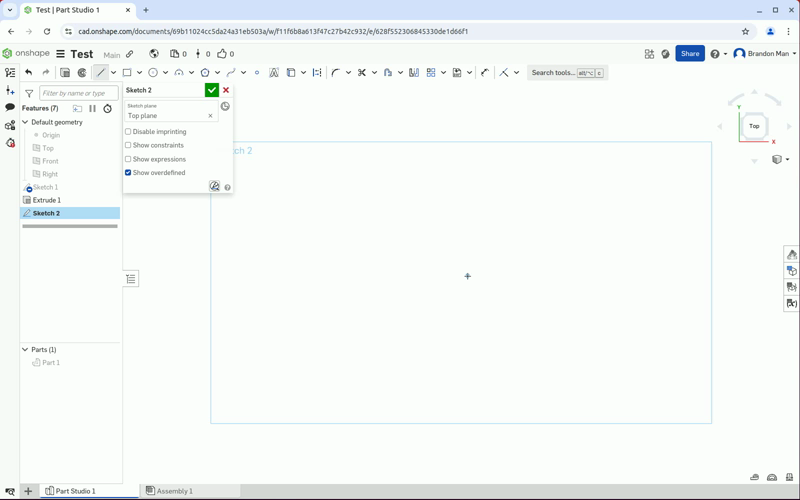
mouse_move(497, 275)
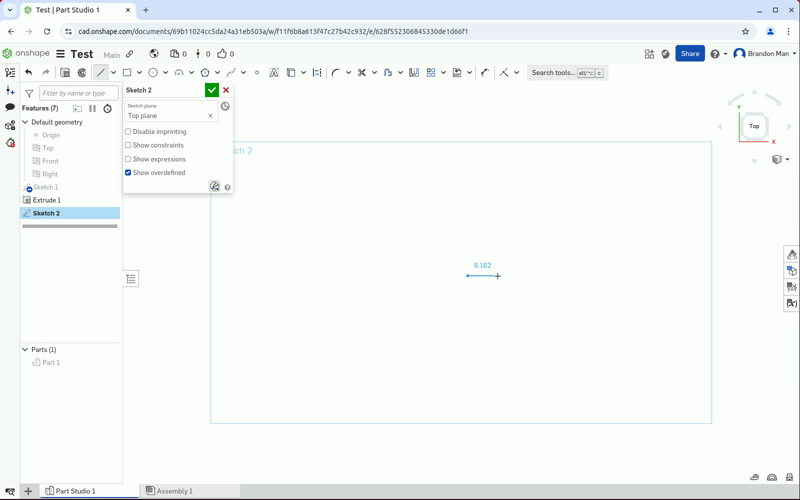
mouse_move(499, 275)
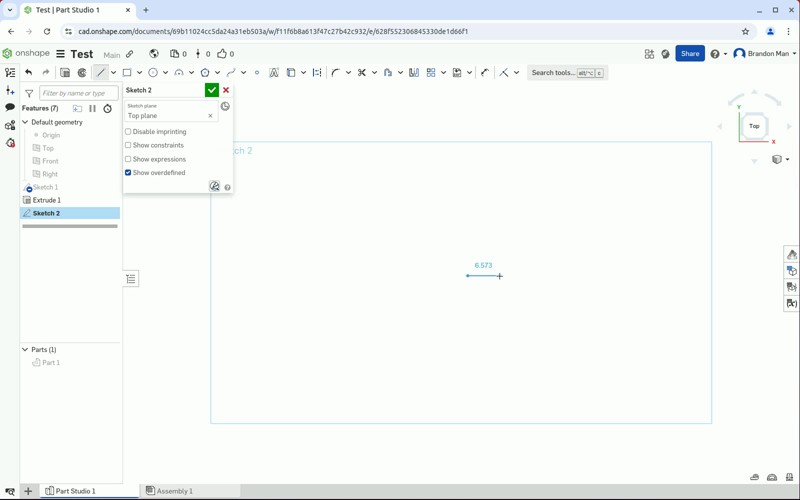
click(499, 275)
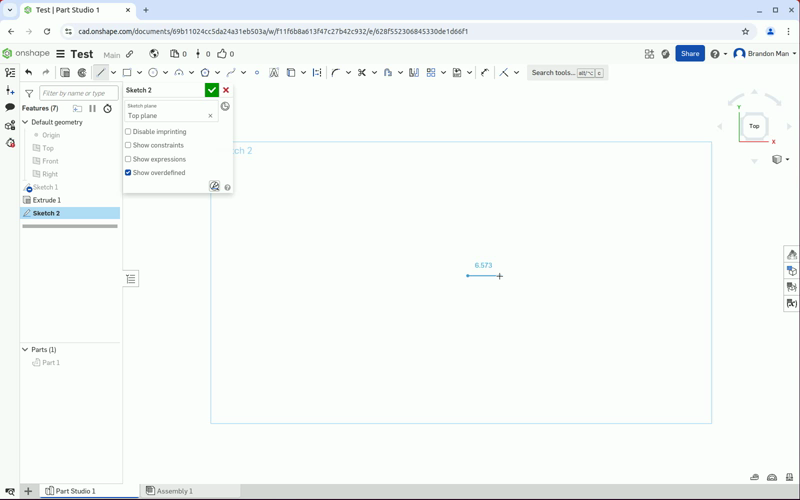
key_up(shift)
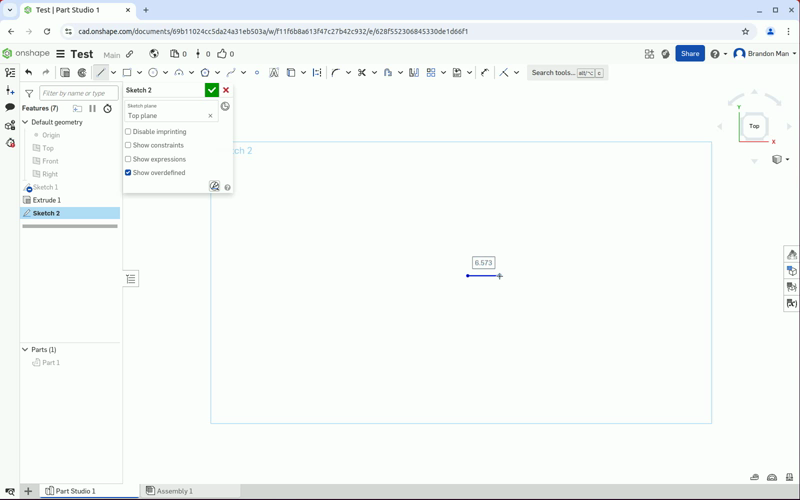
key_down(shift)
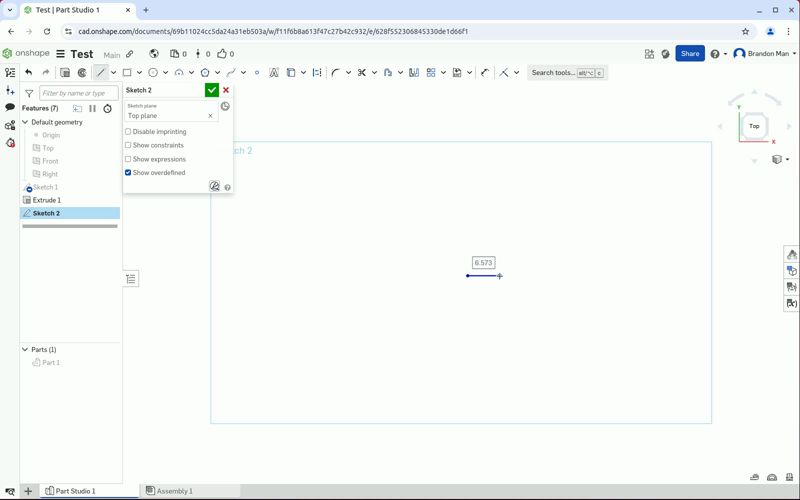
mouse_move(499, 178)
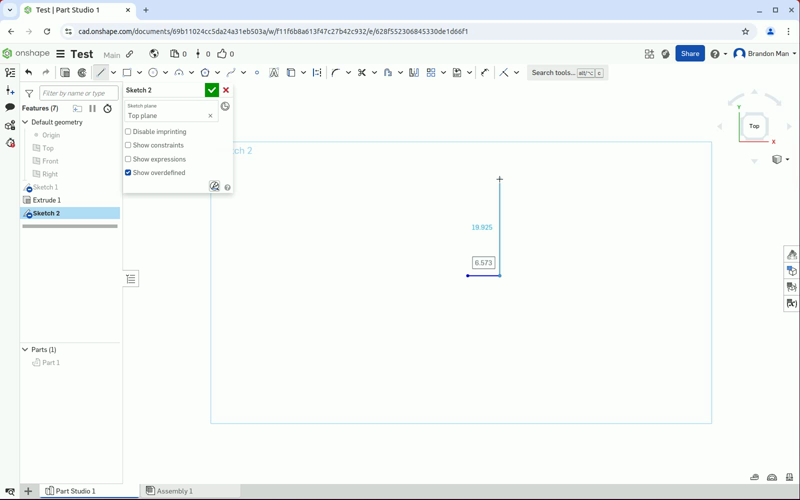
click(499, 178)
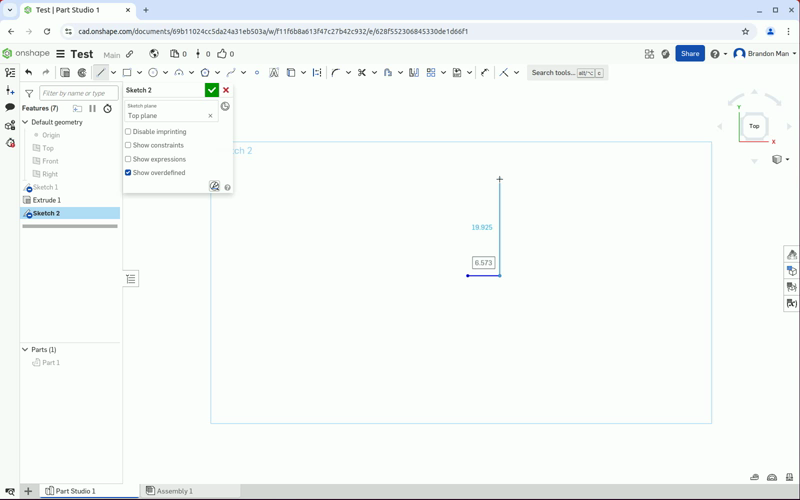
key_up(shift)
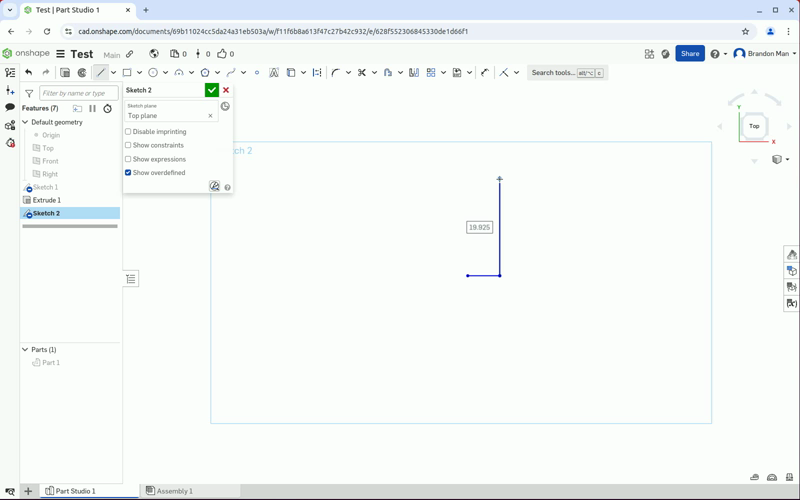
key_down(shift)
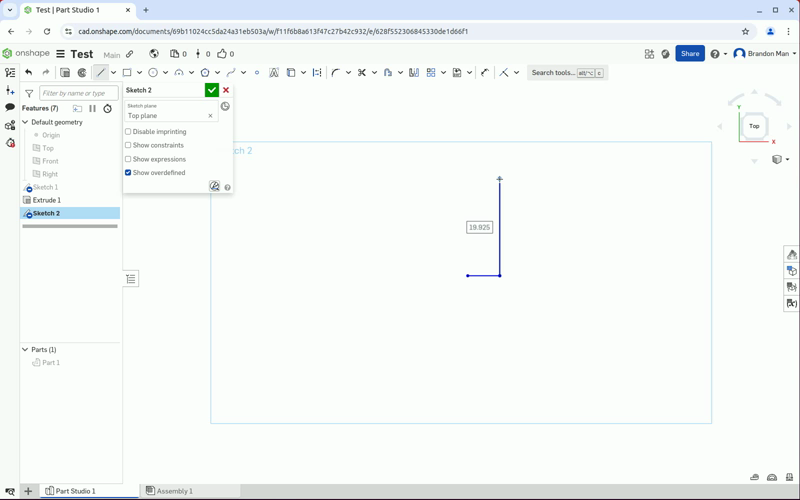
mouse_move(529, 178)
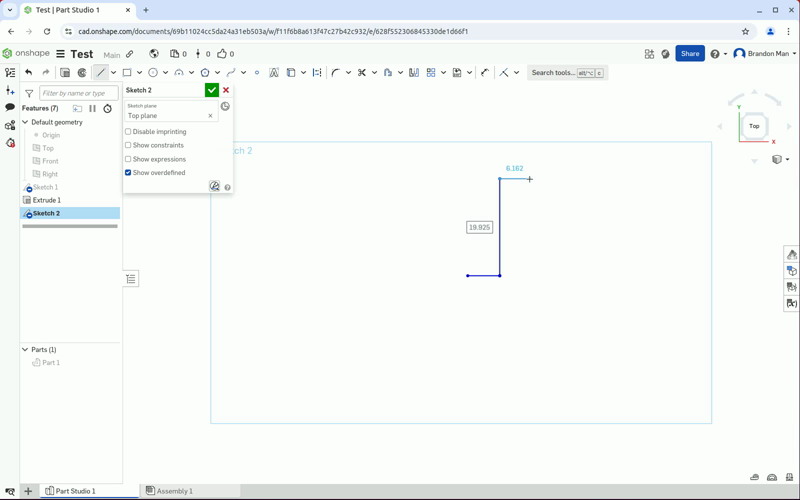
mouse_move(467, 178)
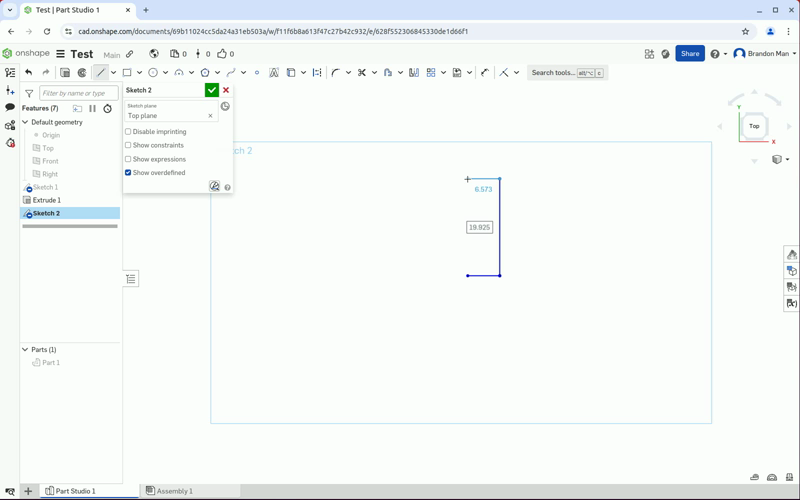
click(467, 178)
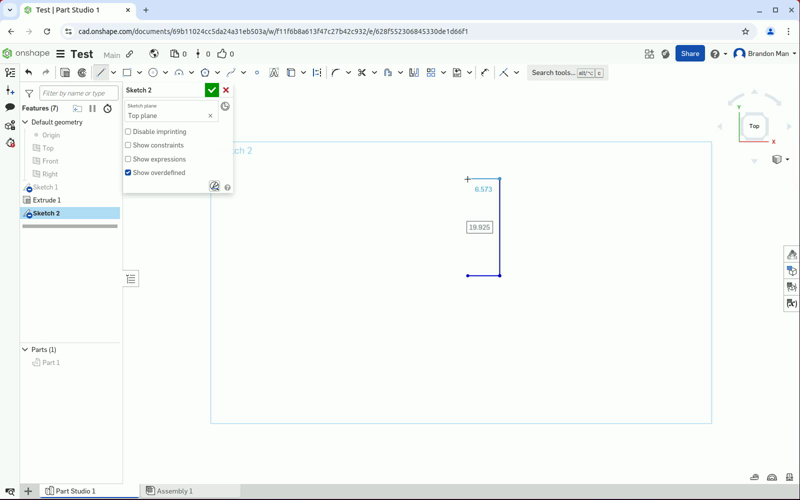
key_up(shift)
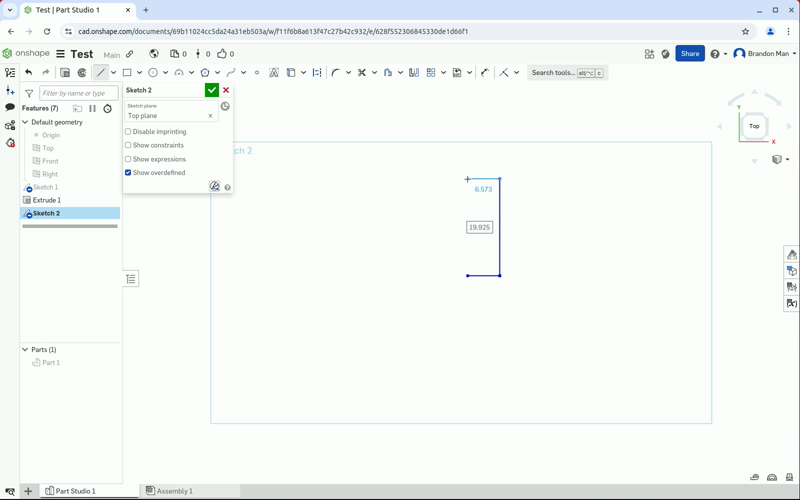
key_down(shift)
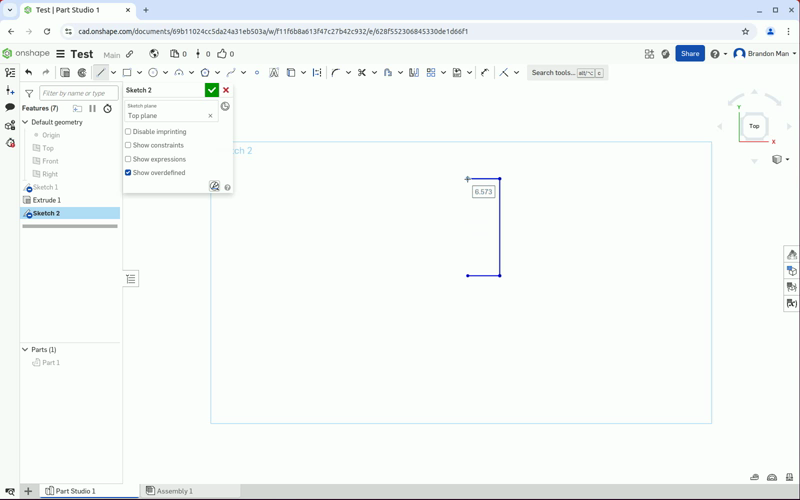
mouse_move(467, 275)
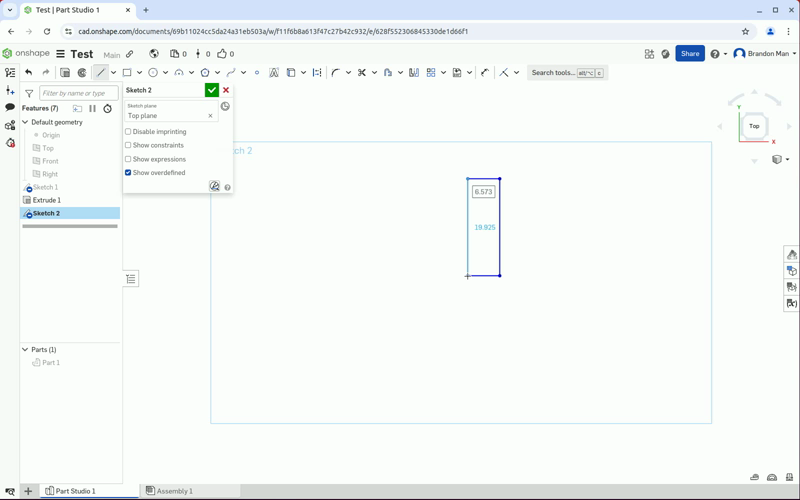
key_up(shift)
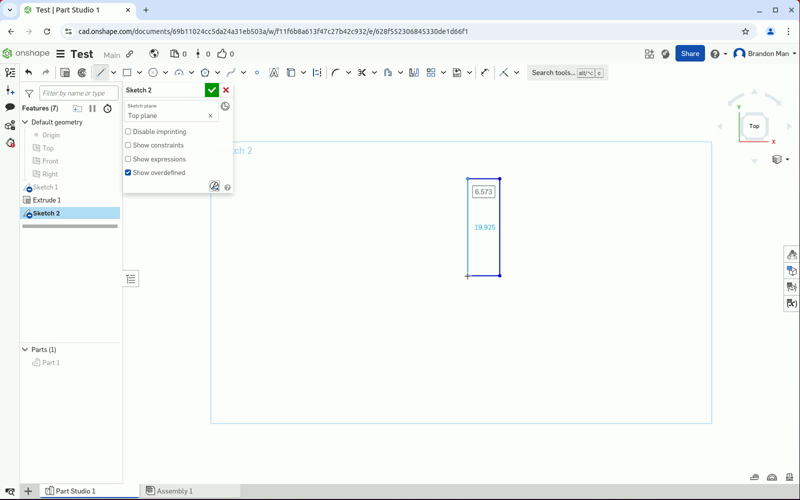
click(467, 275)
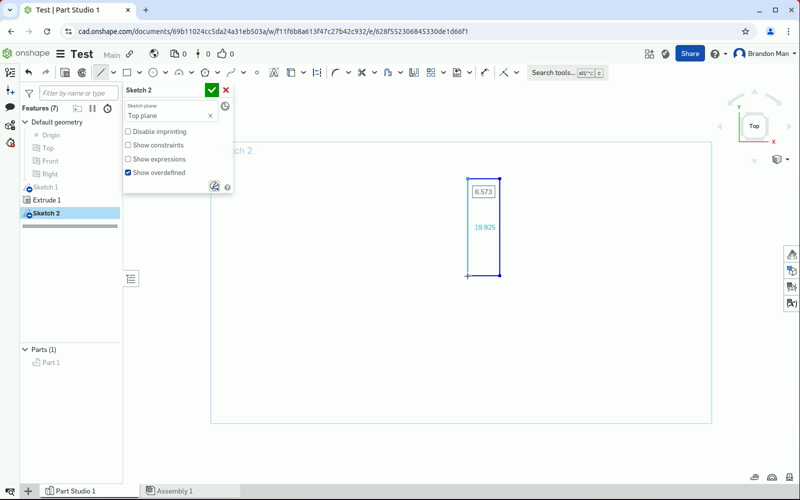
key(esc)
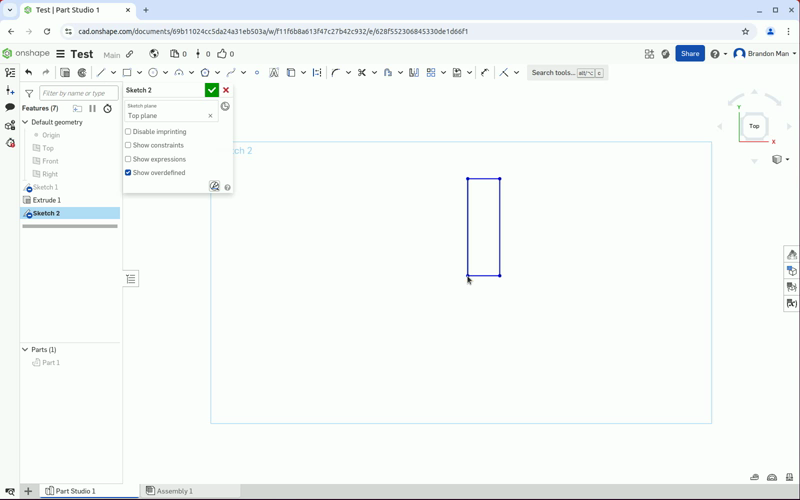
mouse_move(475, 207)
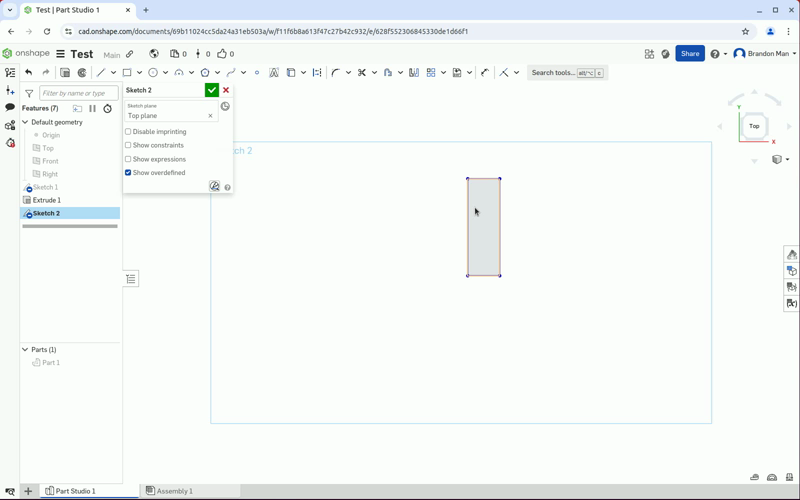
click(475, 207)
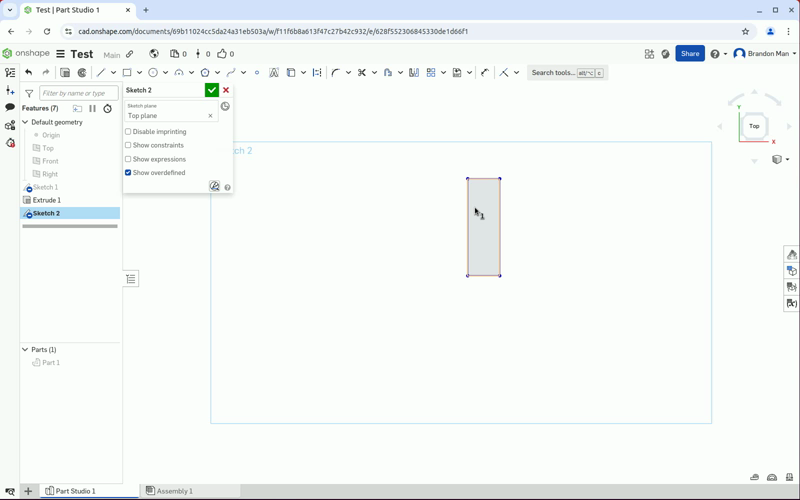
mouse_move(73, 352)
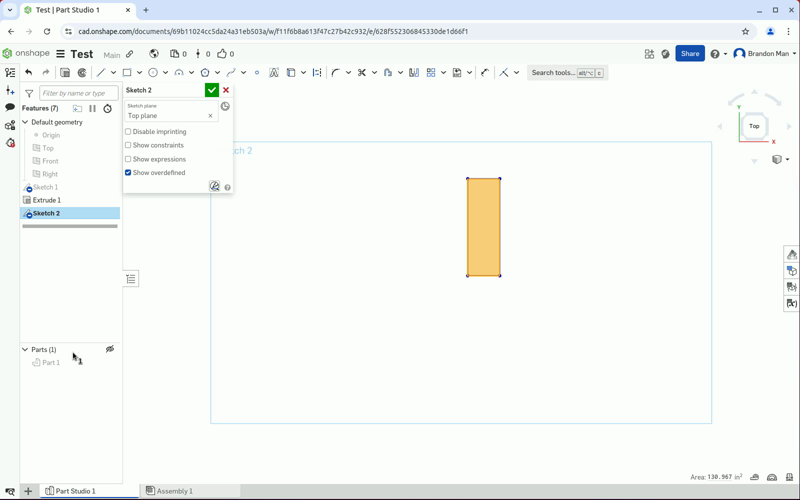
key(shift+y)
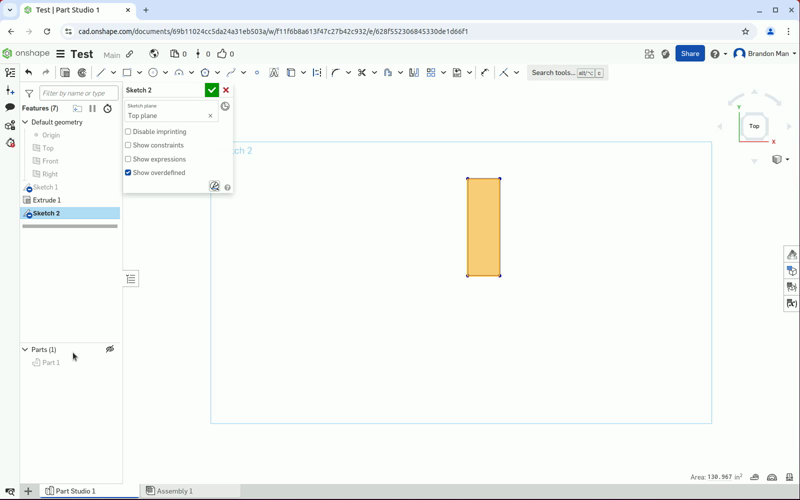
key(shift+e)
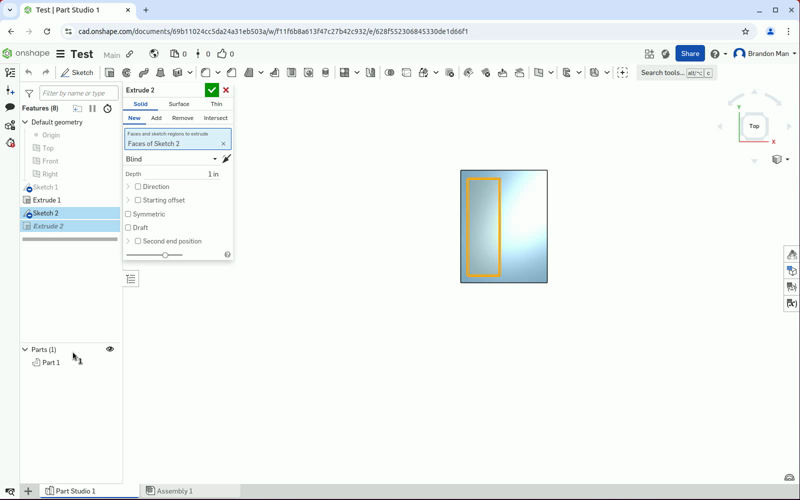
mouse_move(143, 106)
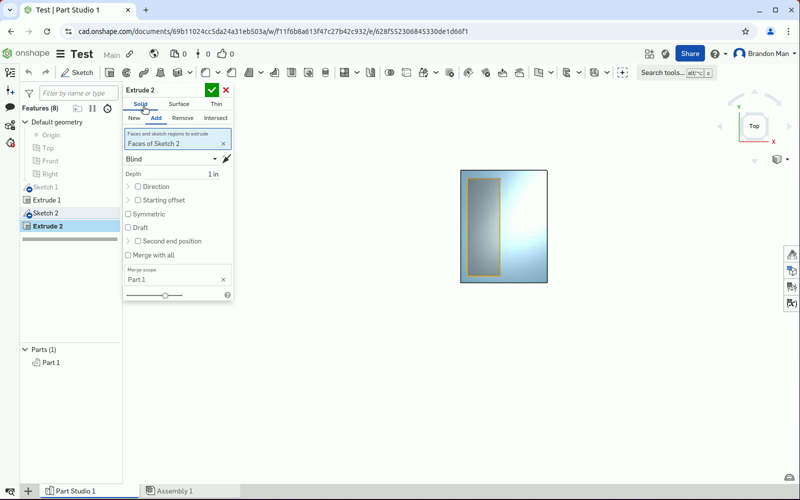
click(143, 106)
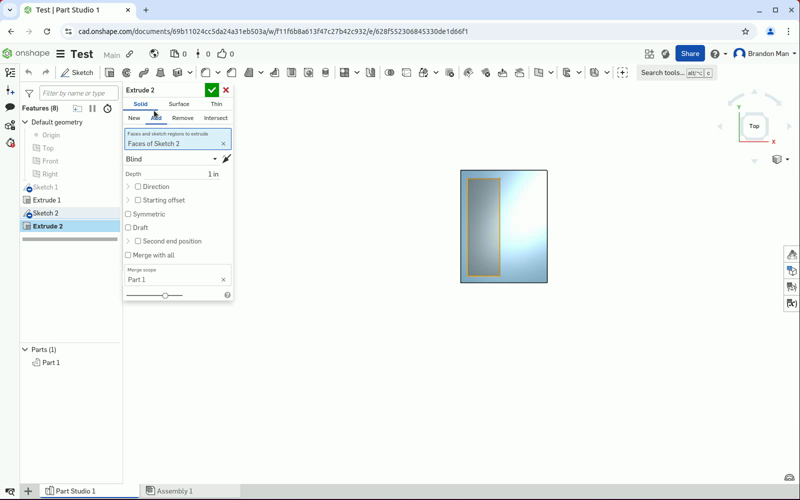
mouse_move(186, 120)
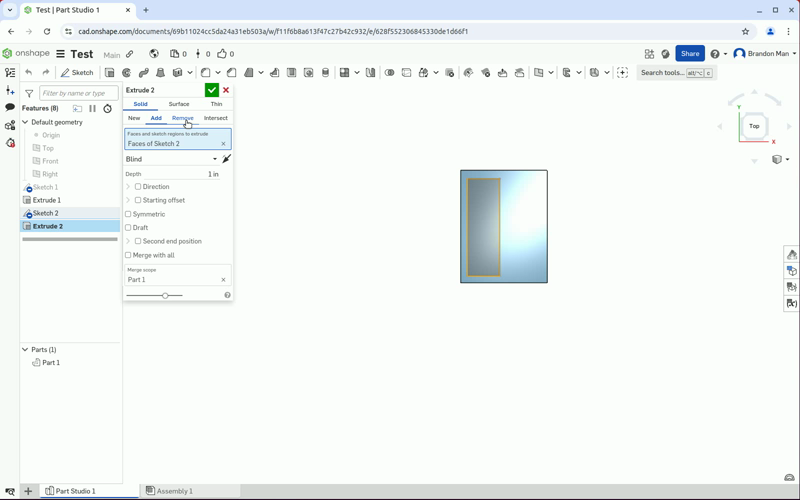
click(186, 120)
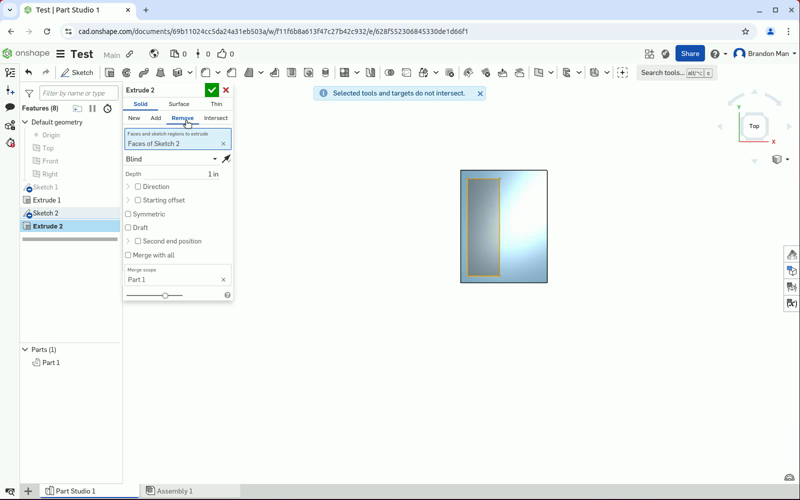
key(tab, 4)
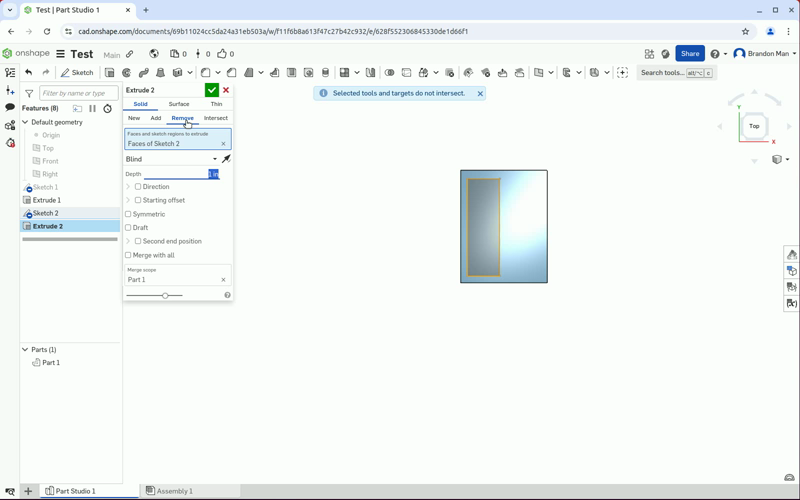
text(-0.481)
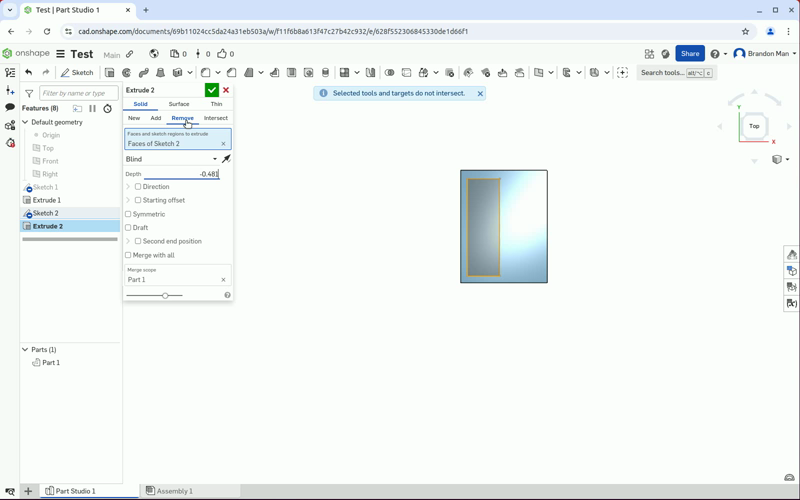
key(tab, 6)
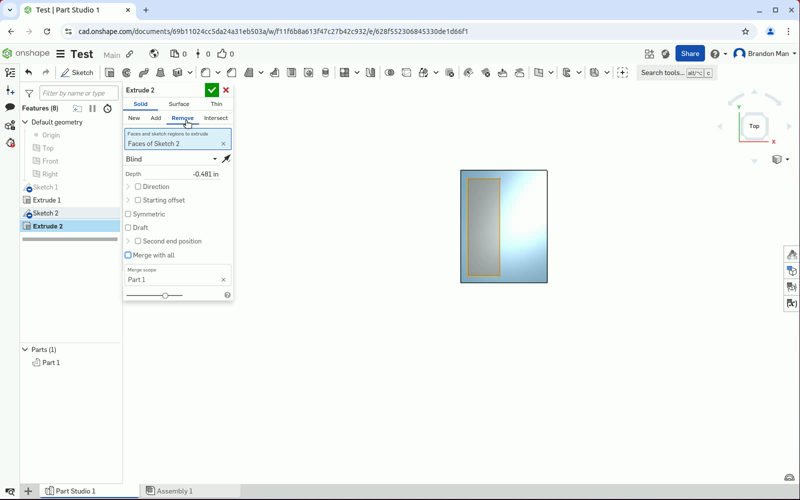
key(space)
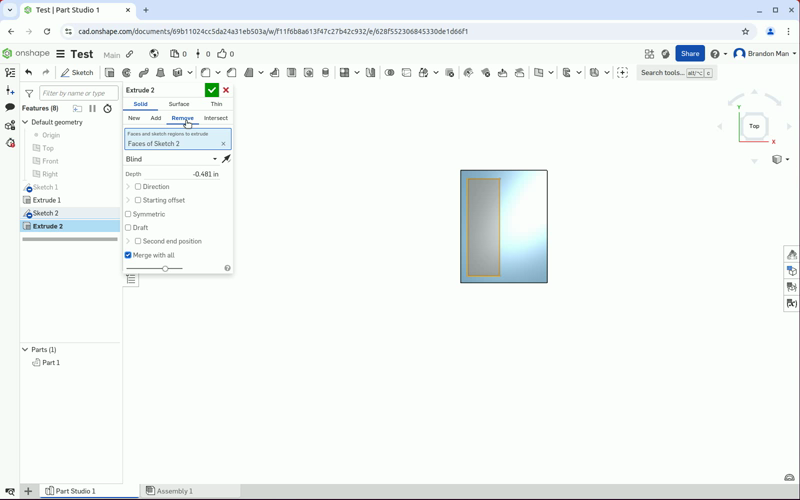
key(enter)
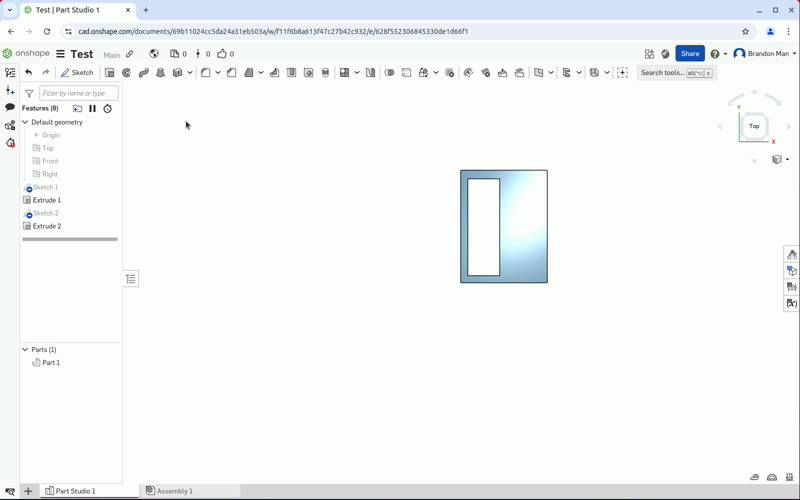
key(shift+h)
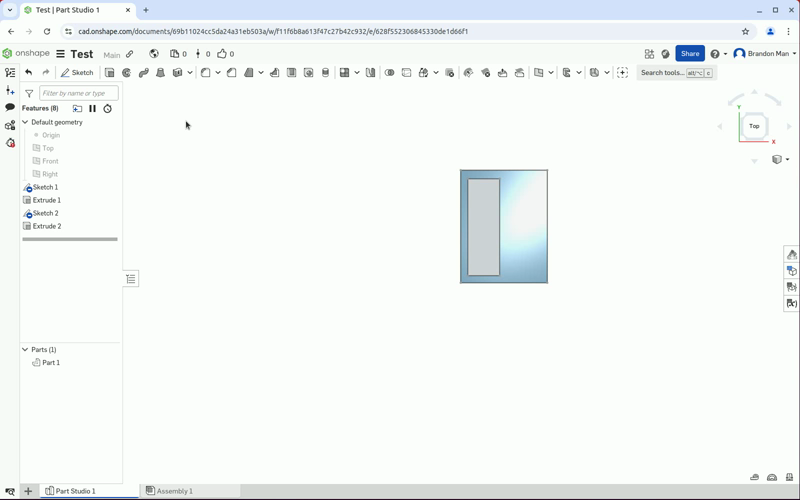
key(shift+h)
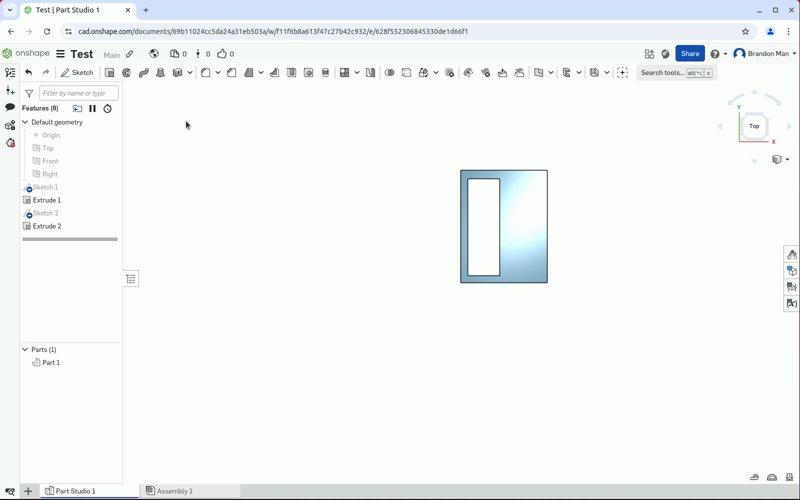
mouse_move(73, 189)
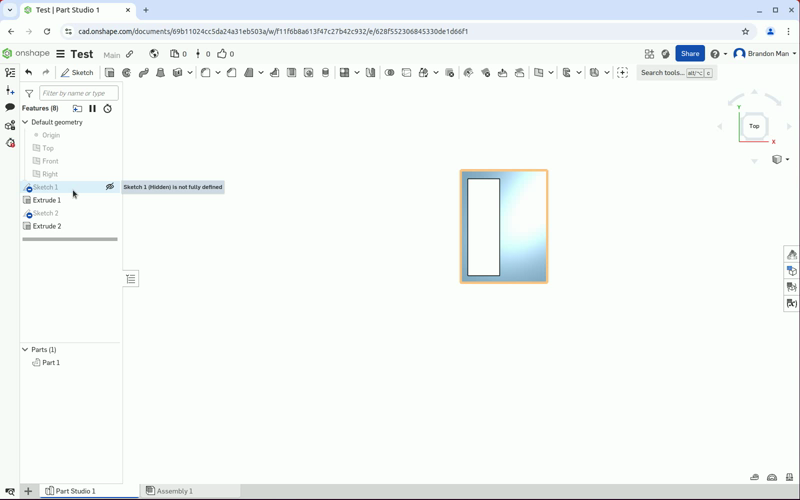
click(73, 189)
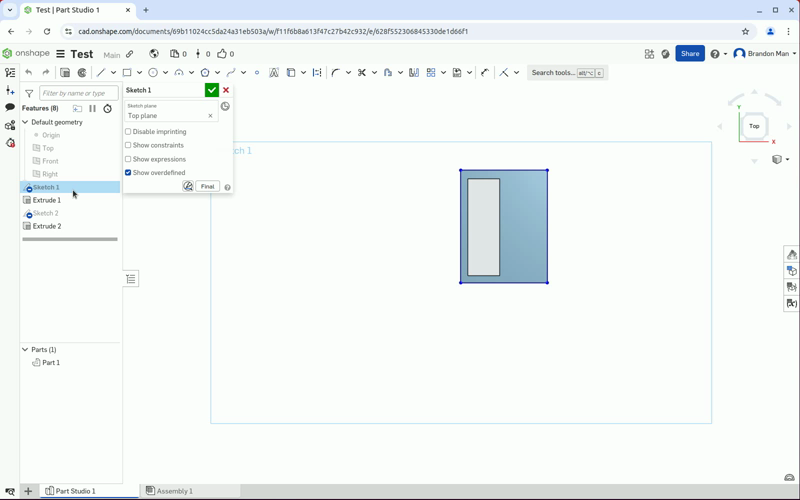
mouse_move(229, 92)
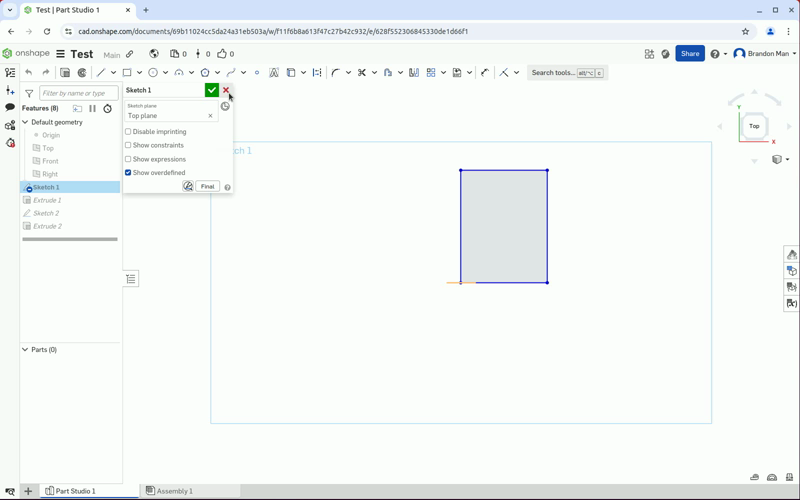
click(229, 92)
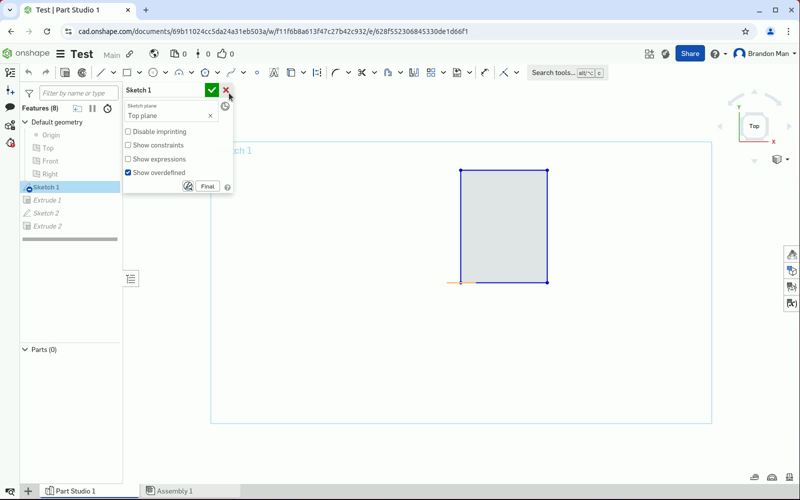
key(shift+s)
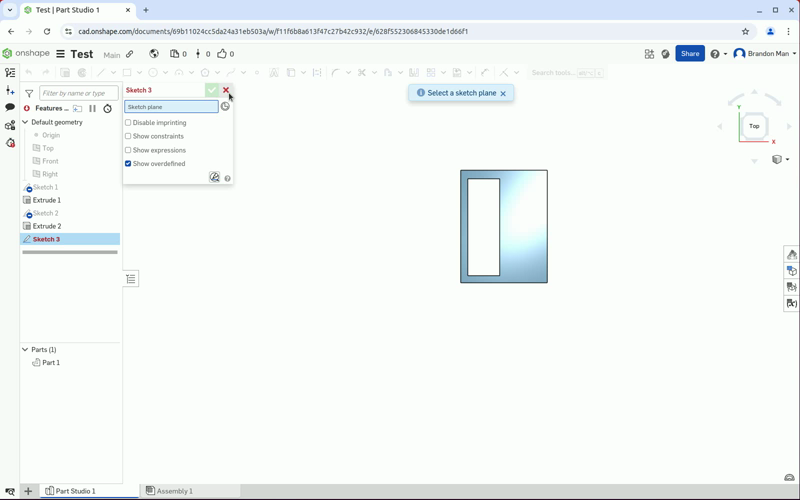
mouse_move(73, 150)
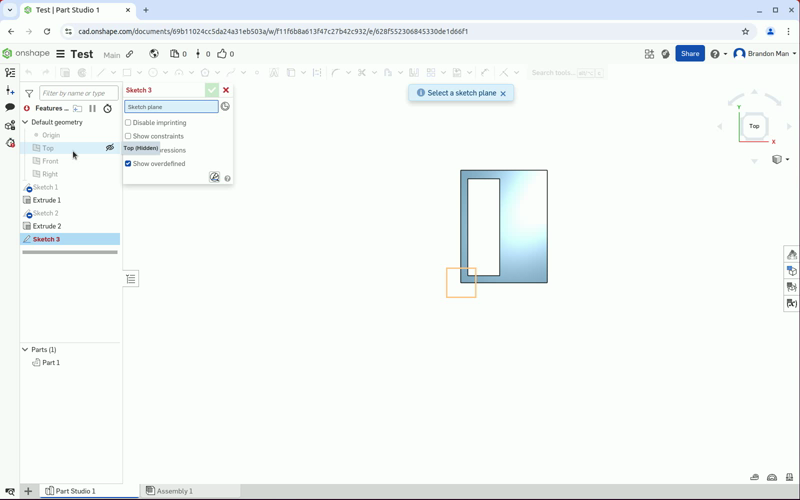
click(73, 150)
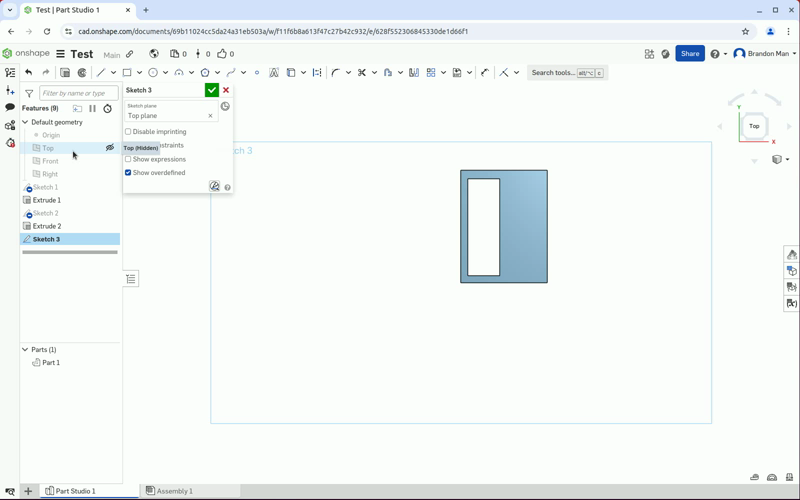
mouse_move(73, 352)
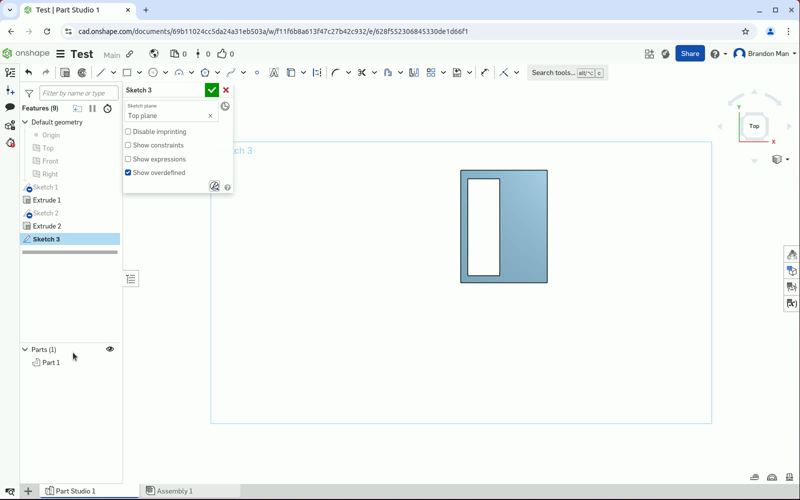
key(y)
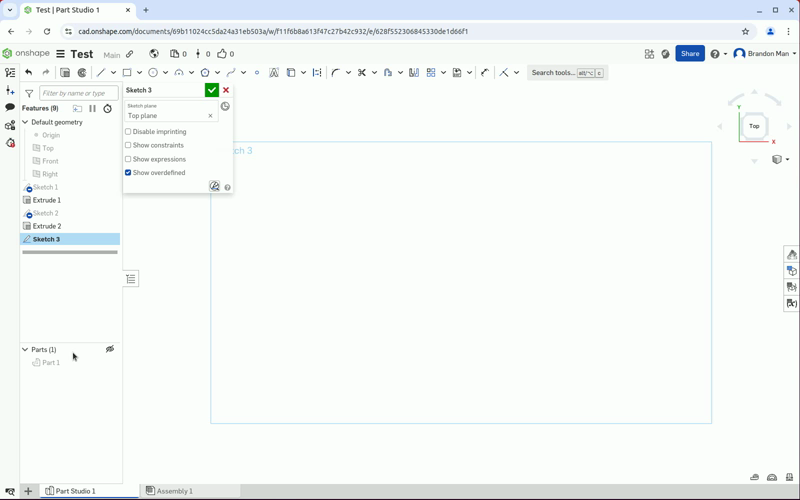
key(l)
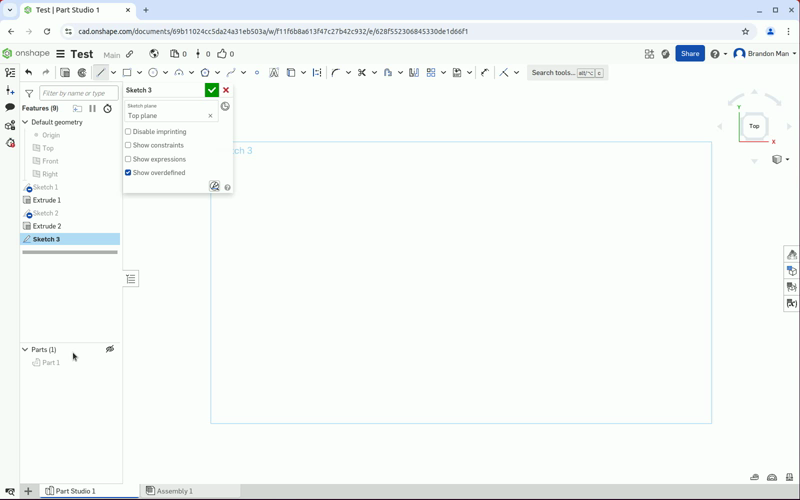
key_down(shift)
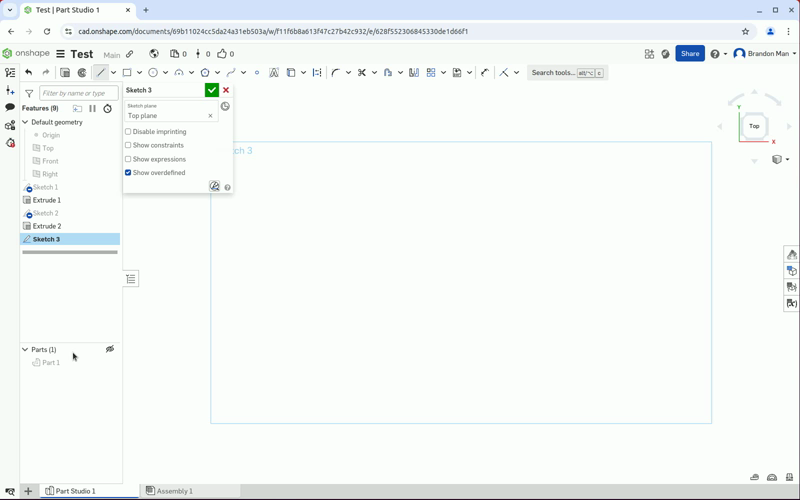
mouse_move(507, 275)
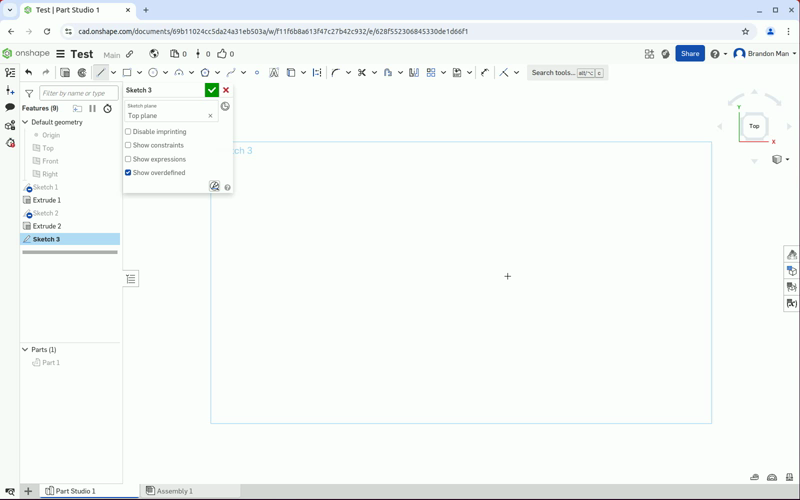
click(507, 275)
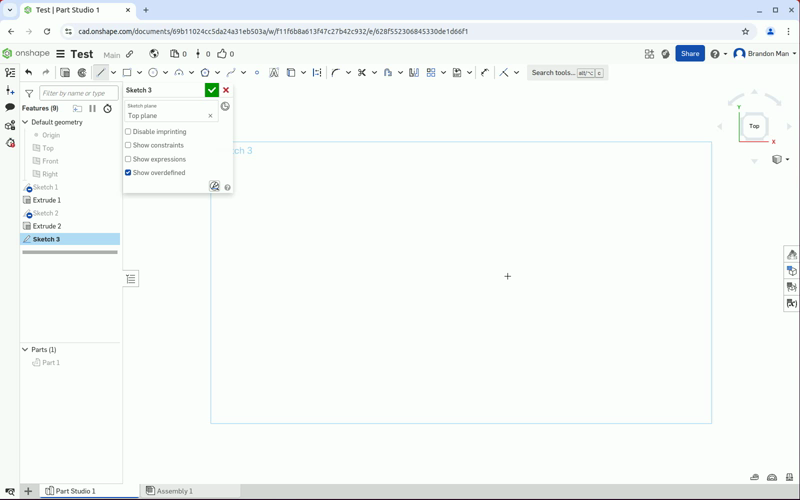
key_up(shift)
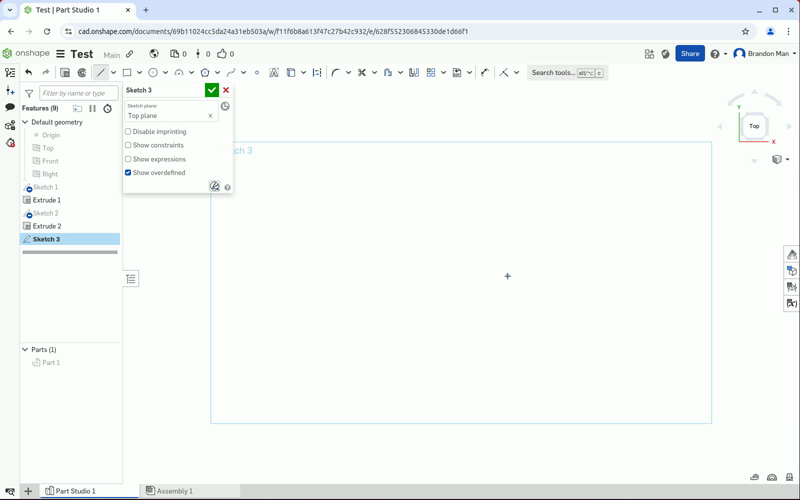
key_down(shift)
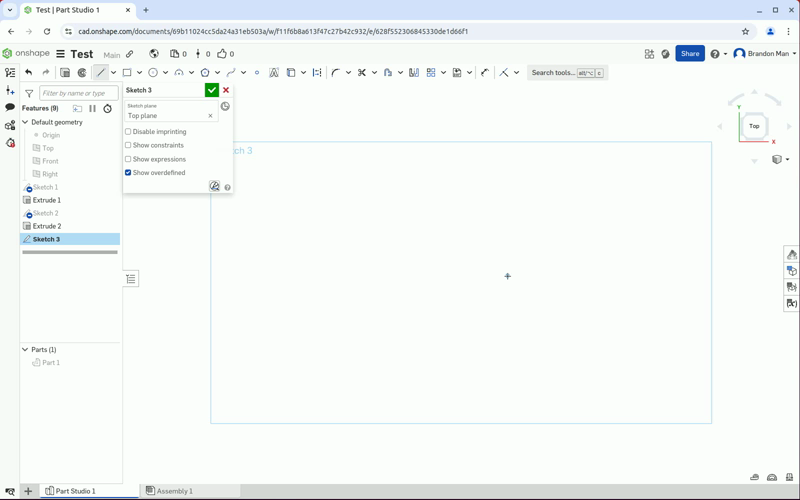
mouse_move(537, 275)
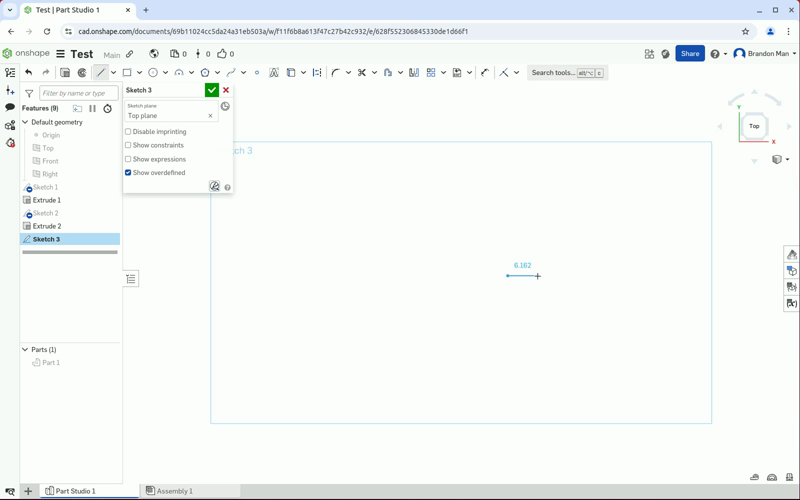
mouse_move(539, 275)
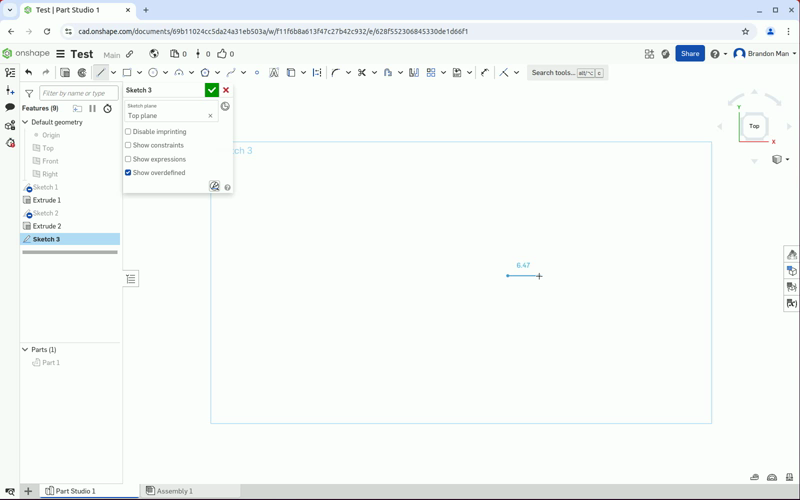
click(539, 275)
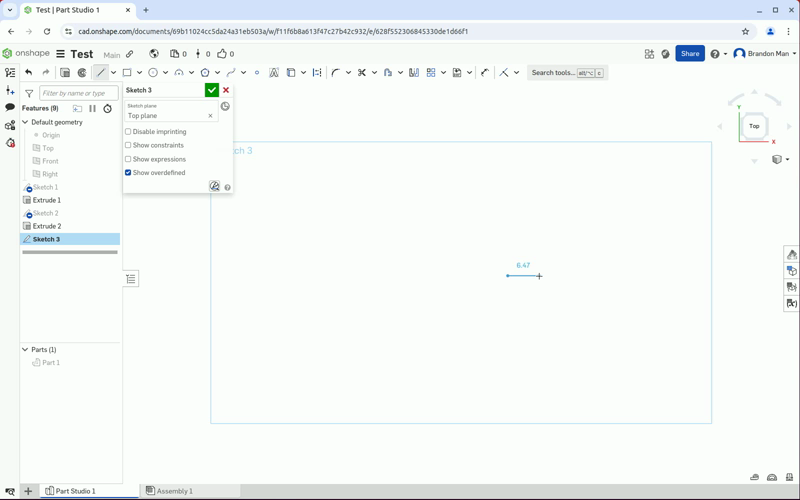
key_up(shift)
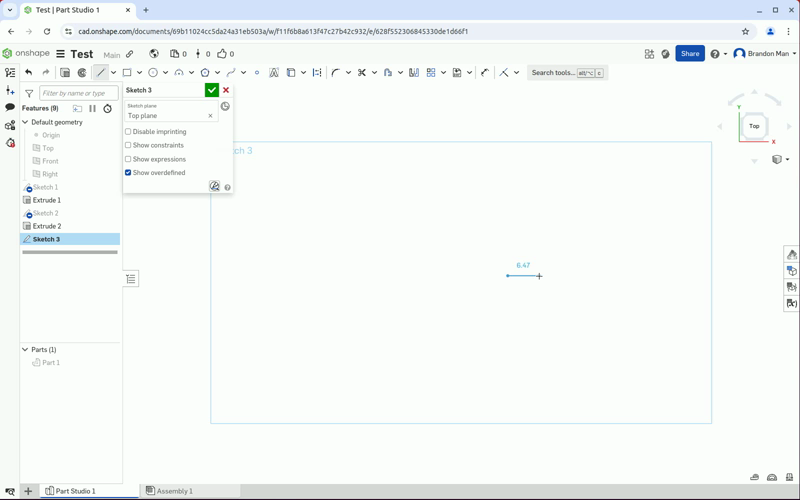
key_down(shift)
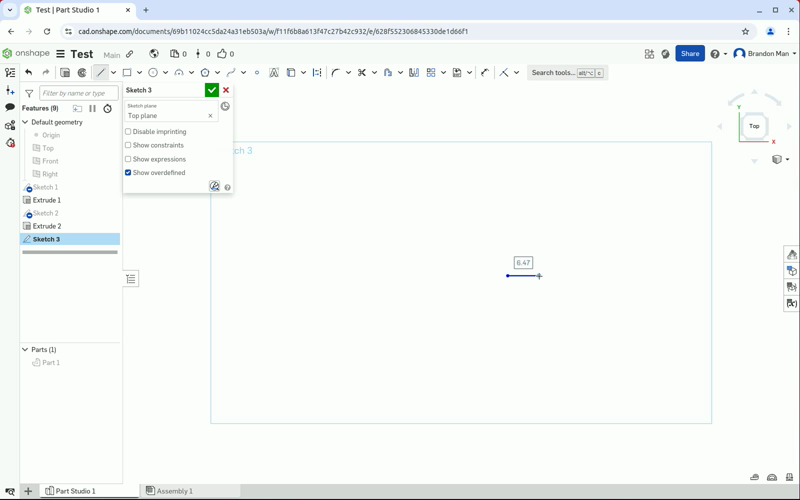
mouse_move(539, 178)
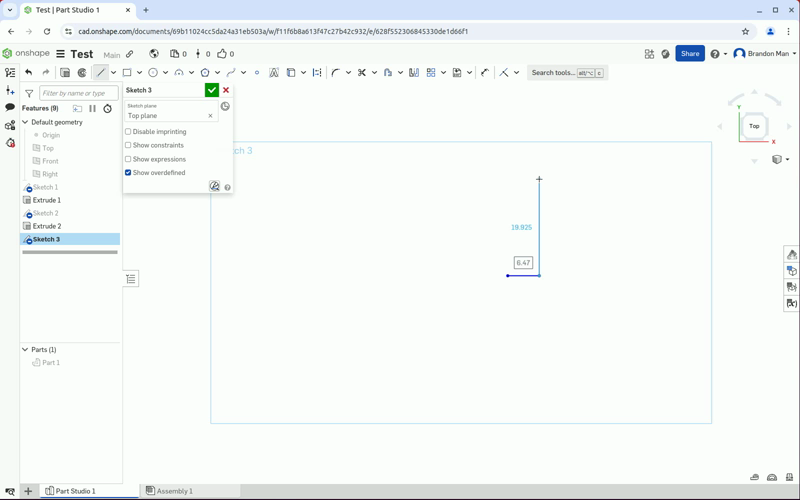
click(539, 178)
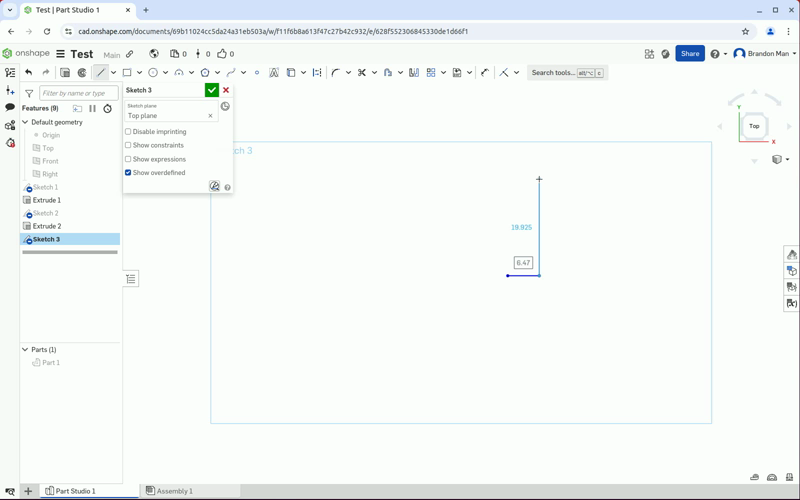
key_up(shift)
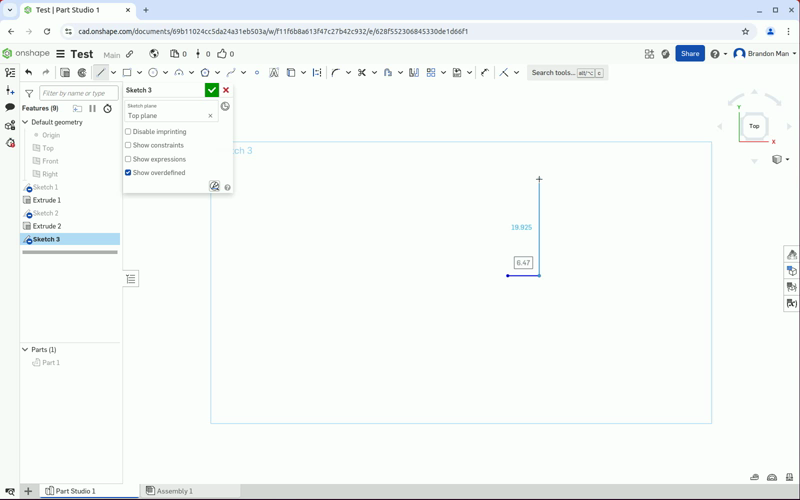
key_down(shift)
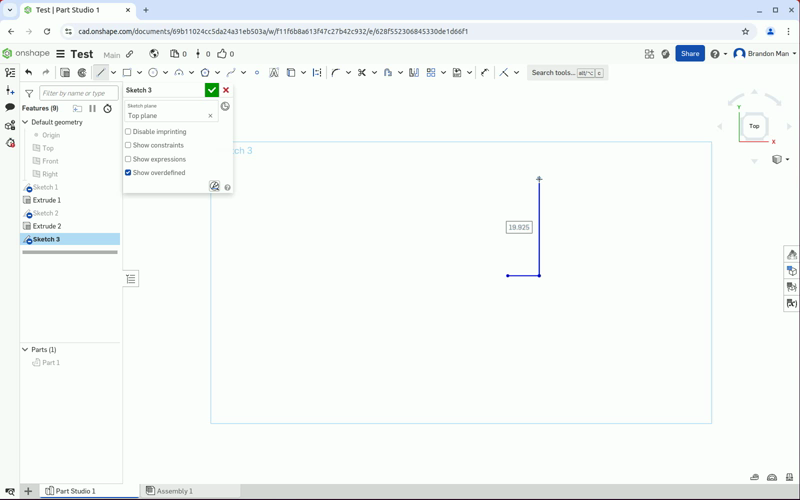
mouse_move(569, 178)
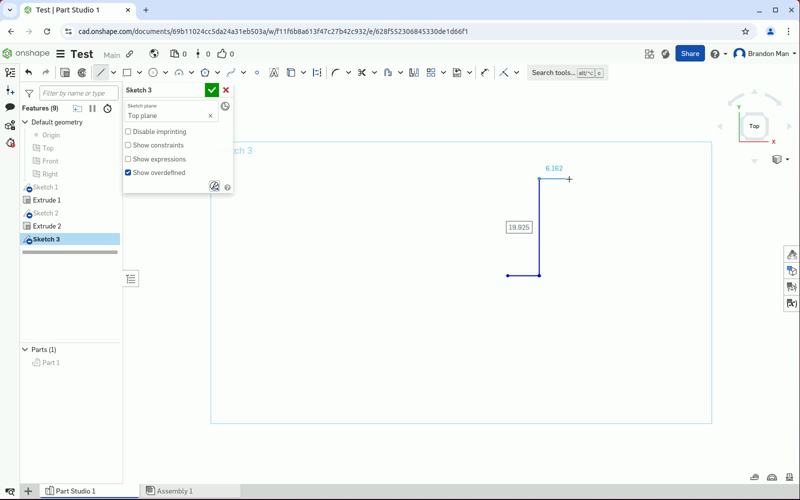
mouse_move(507, 178)
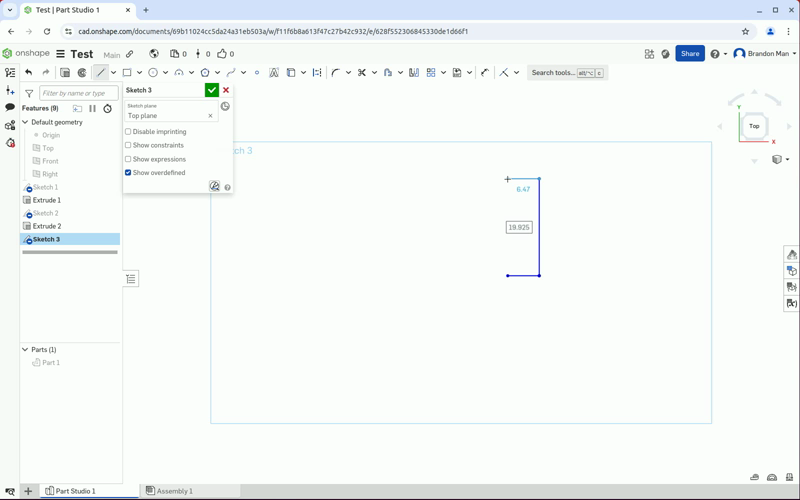
click(507, 178)
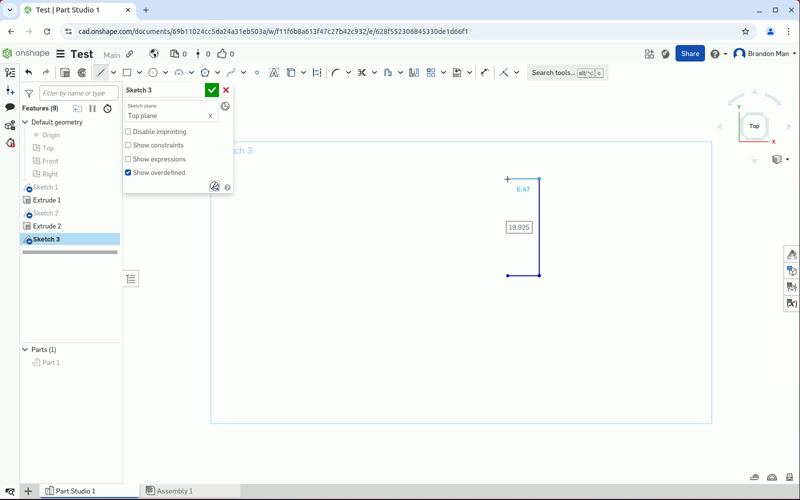
key_up(shift)
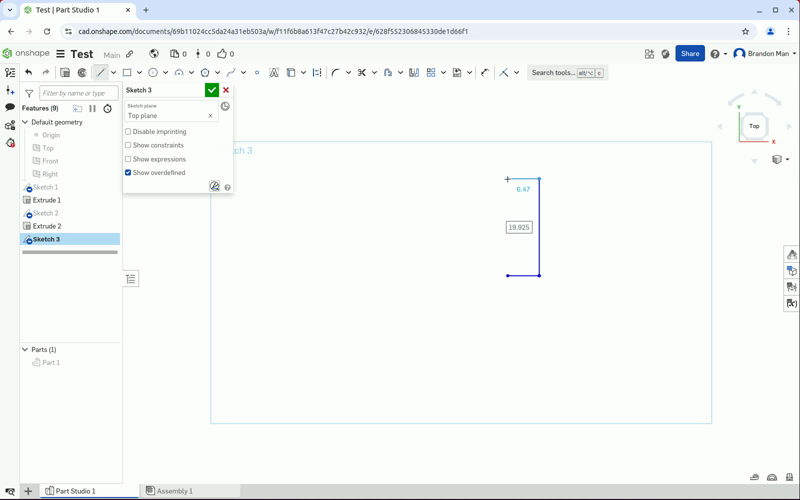
key_down(shift)
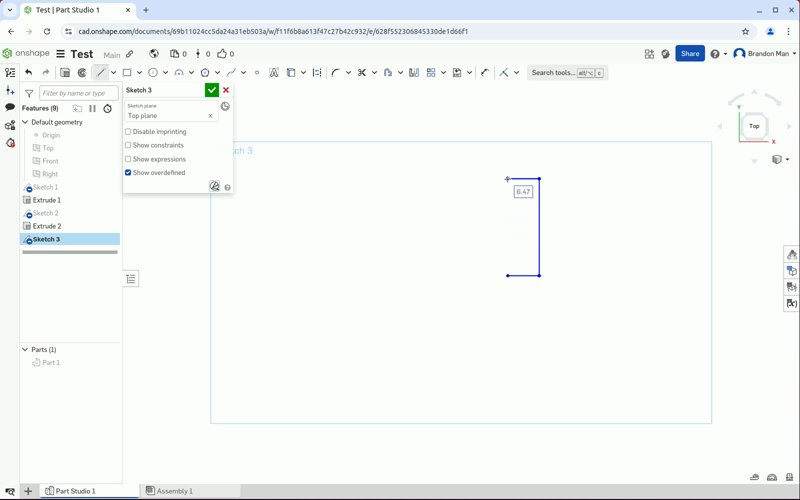
mouse_move(507, 275)
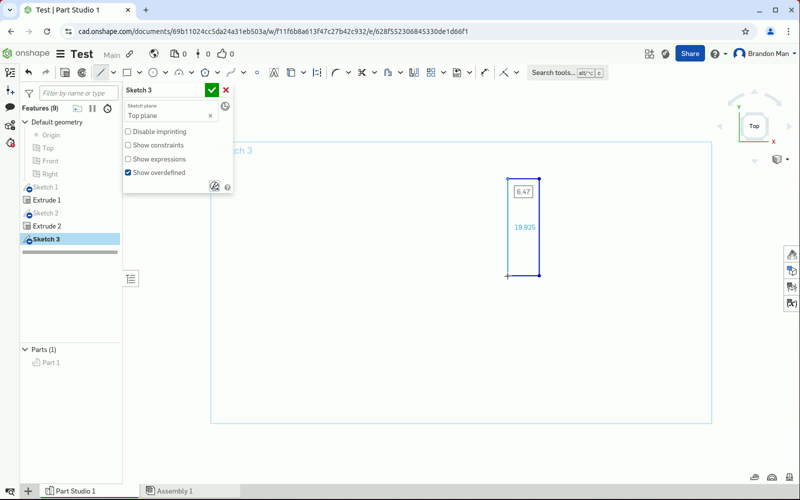
key_up(shift)
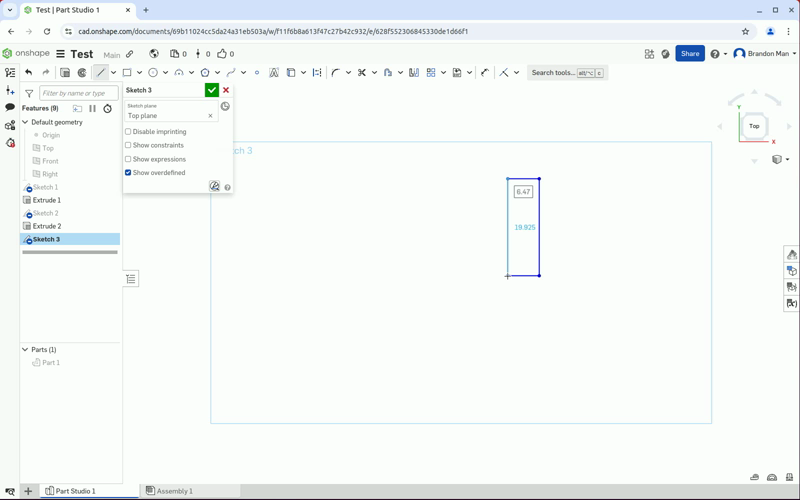
click(507, 275)
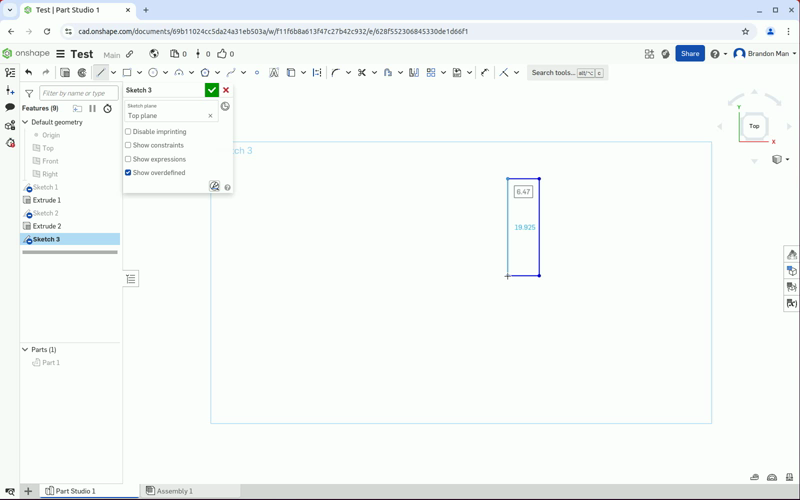
key(esc)
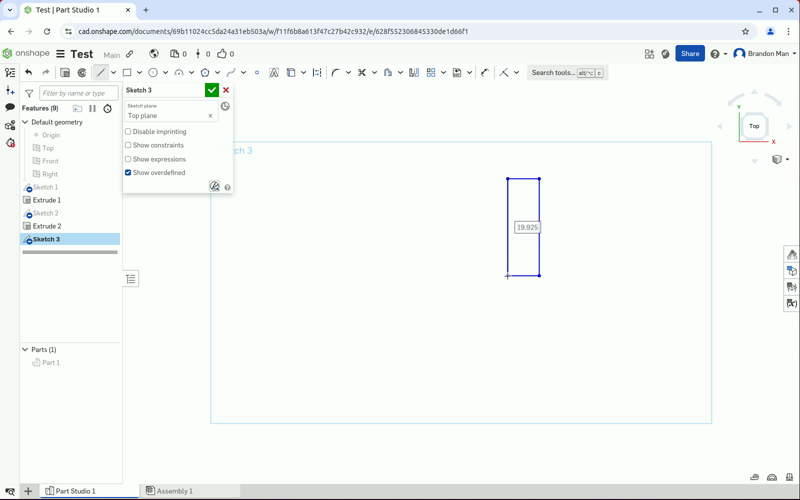
mouse_move(514, 217)
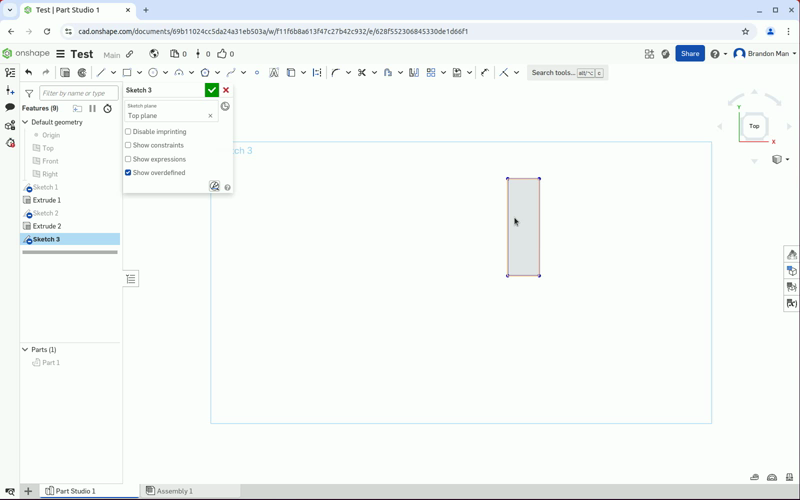
click(514, 217)
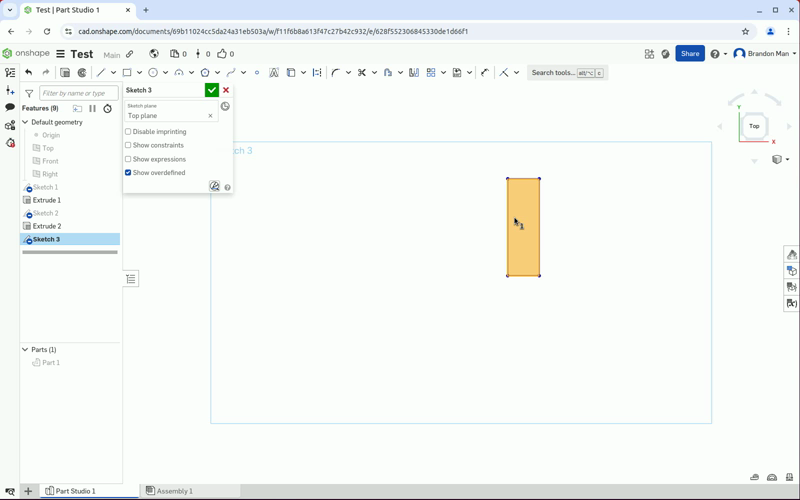
mouse_move(73, 352)
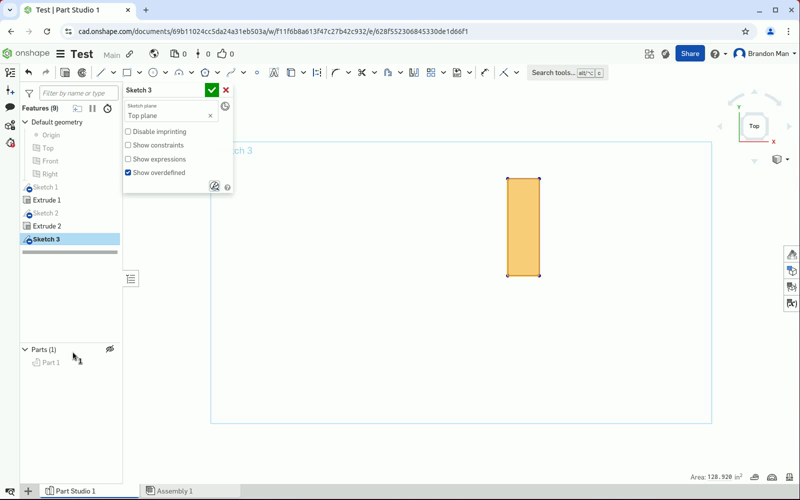
key(shift+y)
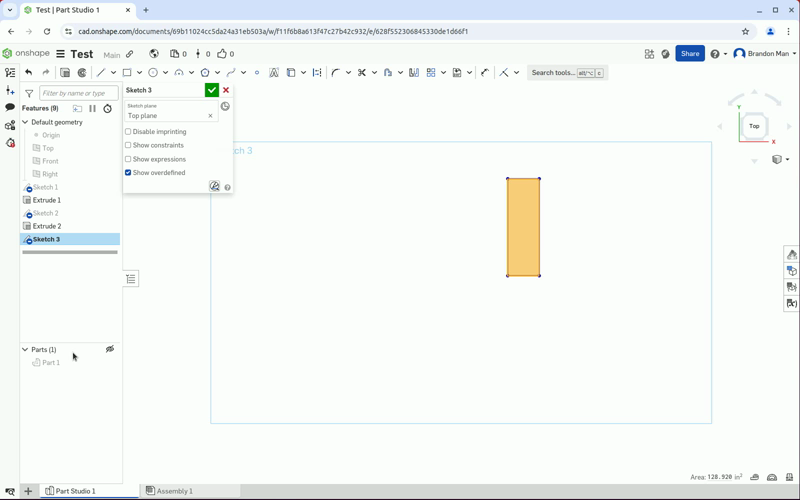
key(shift+e)
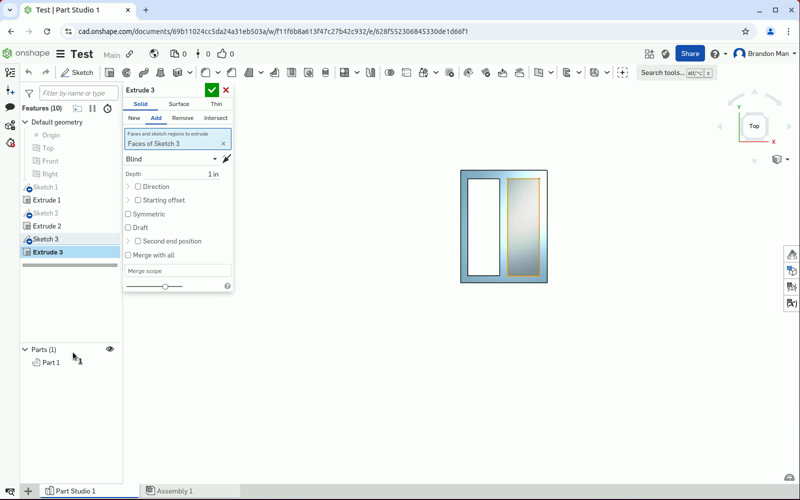
mouse_move(143, 106)
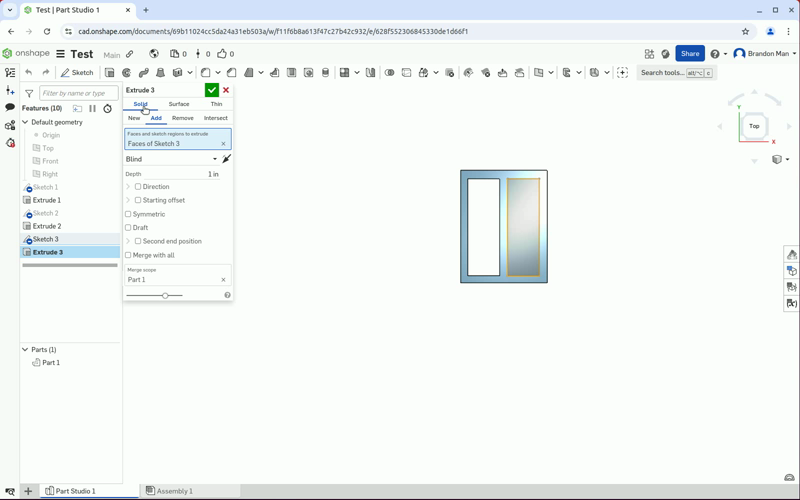
click(143, 106)
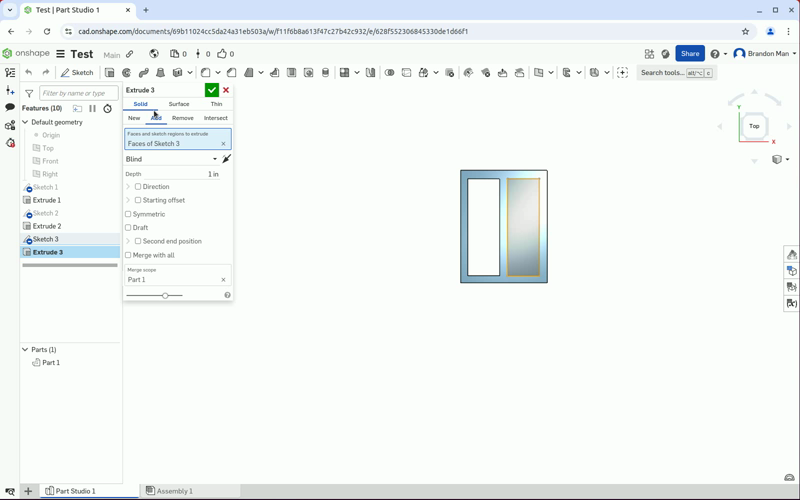
mouse_move(186, 120)
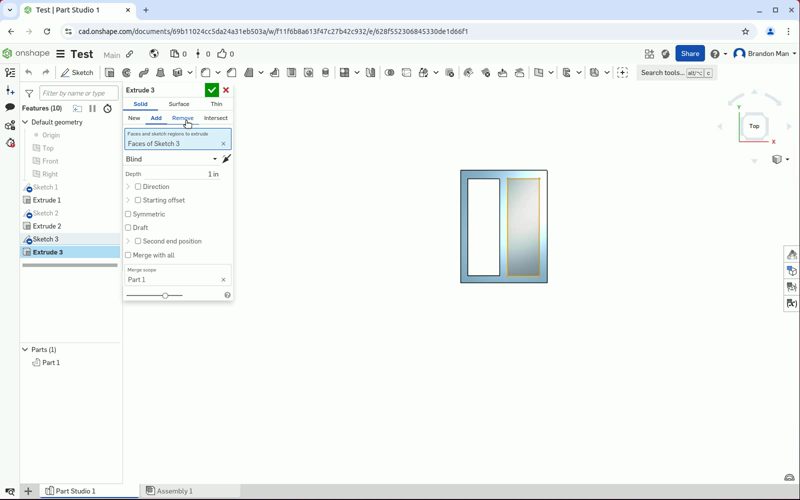
click(186, 120)
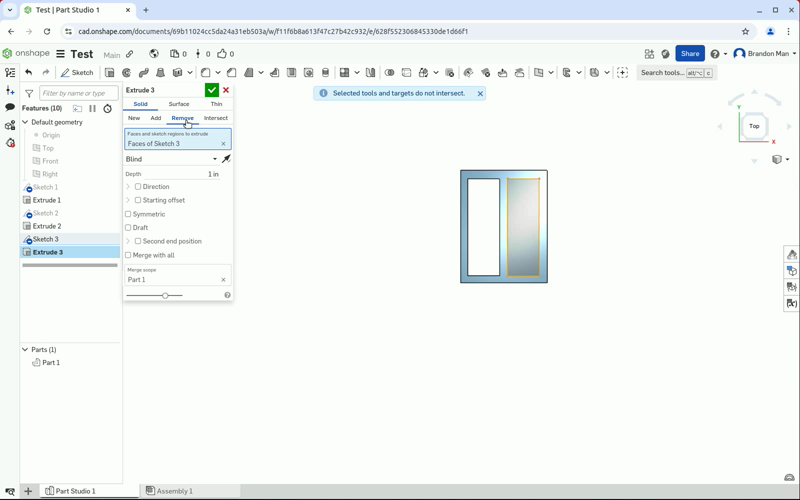
key(tab, 4)
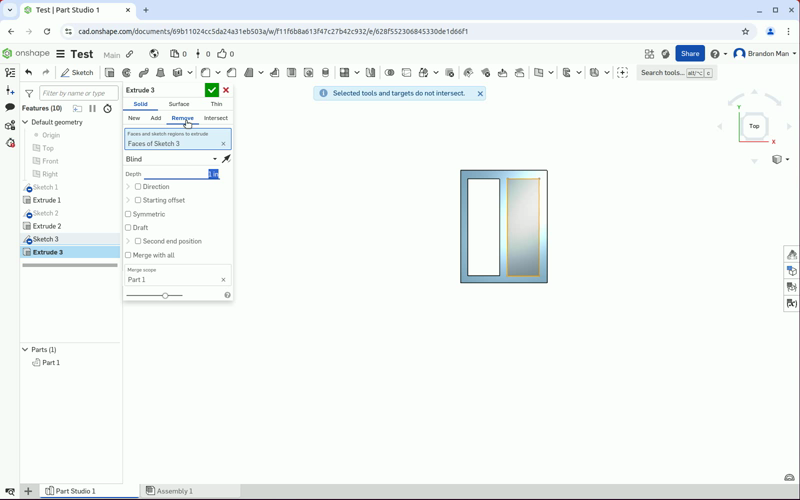
text(-0.481)
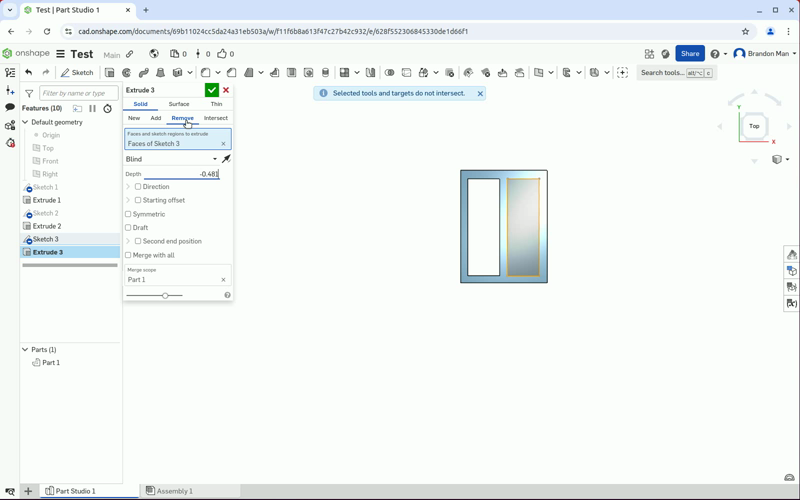
key(tab, 6)
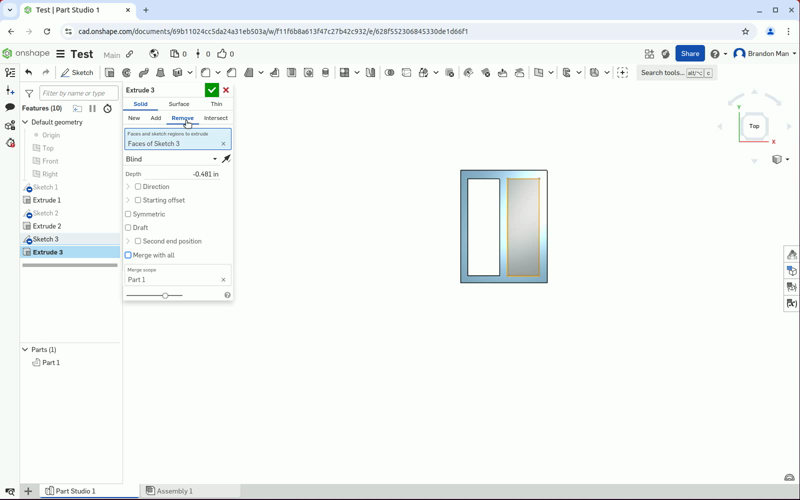
key(space)
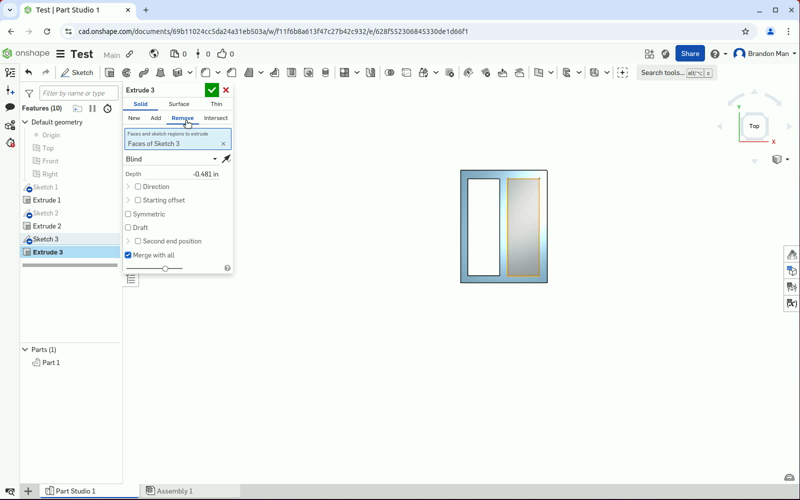
key(enter)
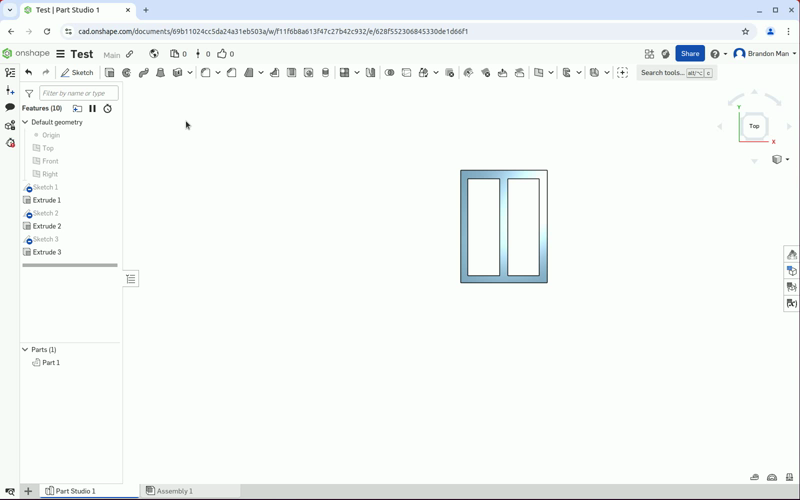
key(shift+h)
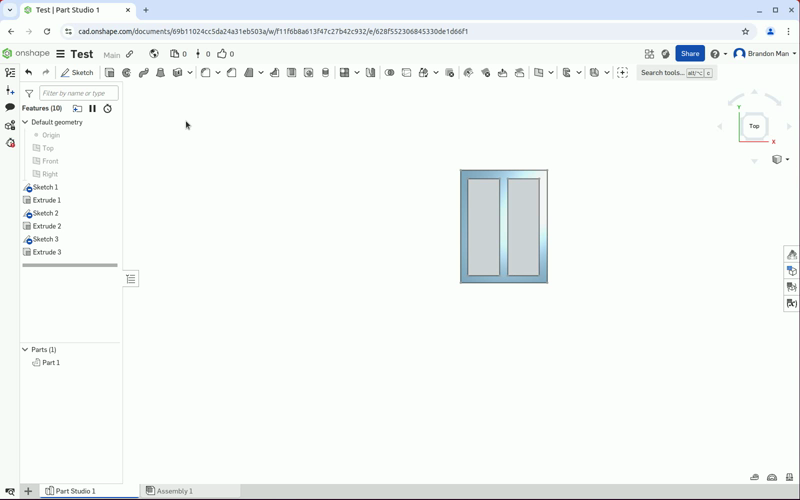
key(shift+h)
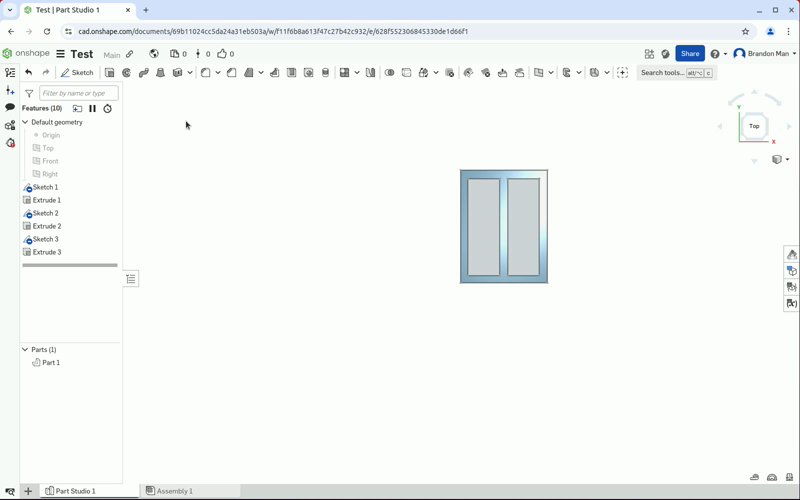
key(shift+7)
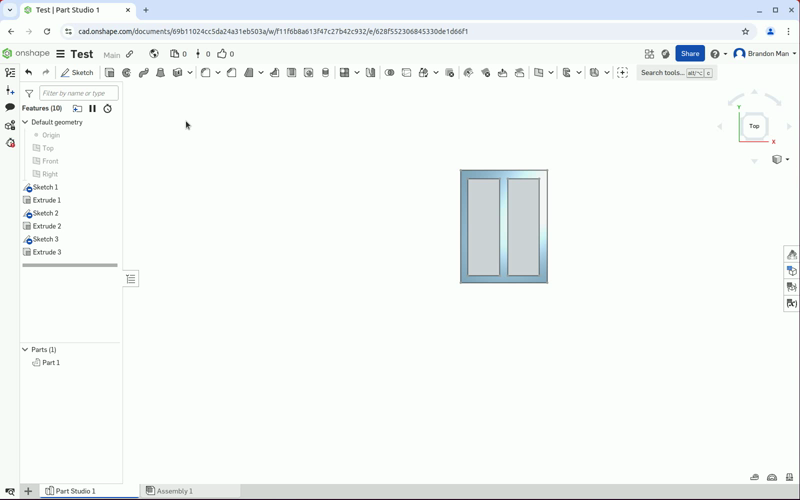
key(up, 3)
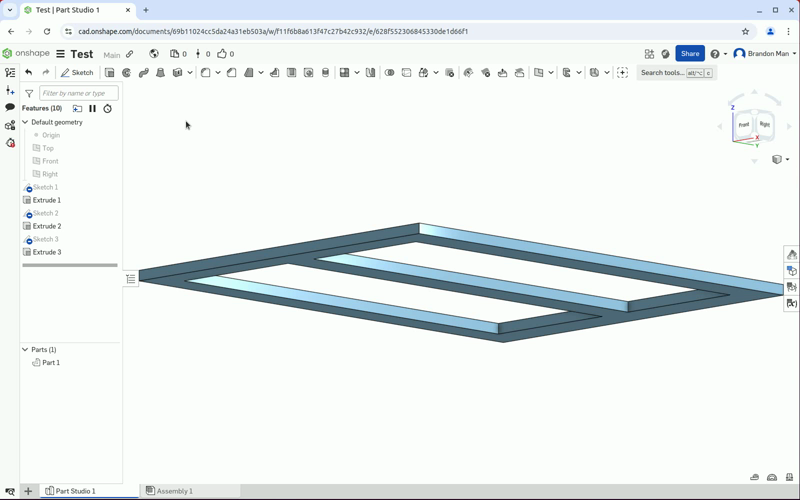
key(left, 3)
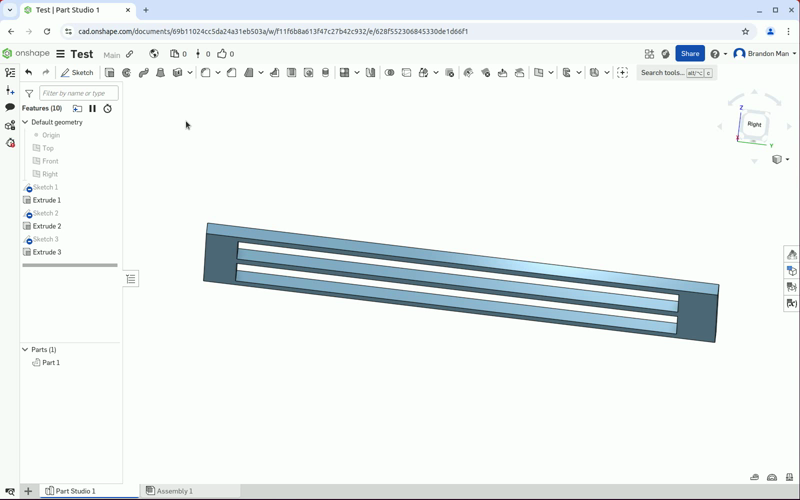
key(right, 3)
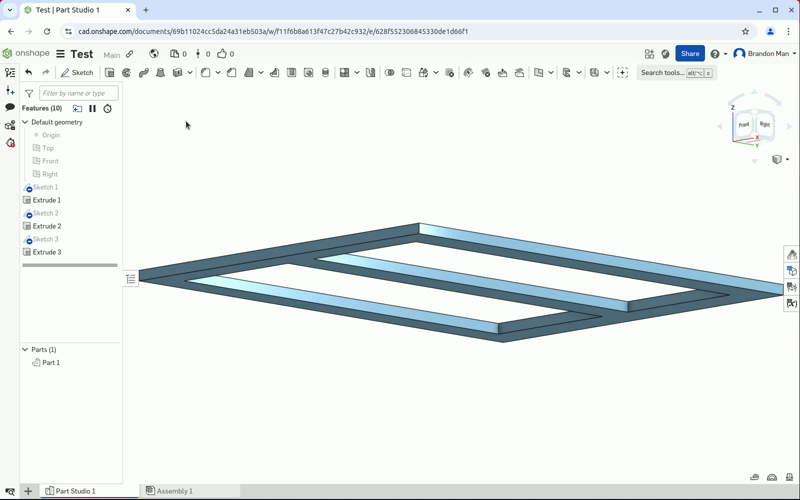
key(down, 3)
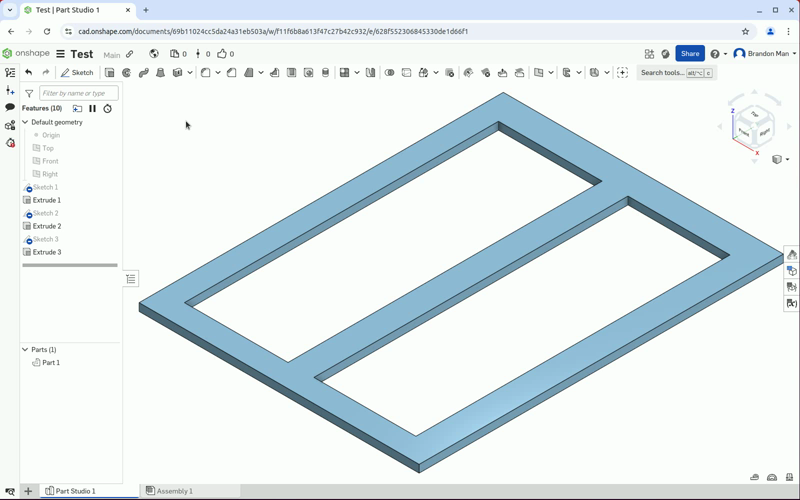
mouse_move(73, 189)
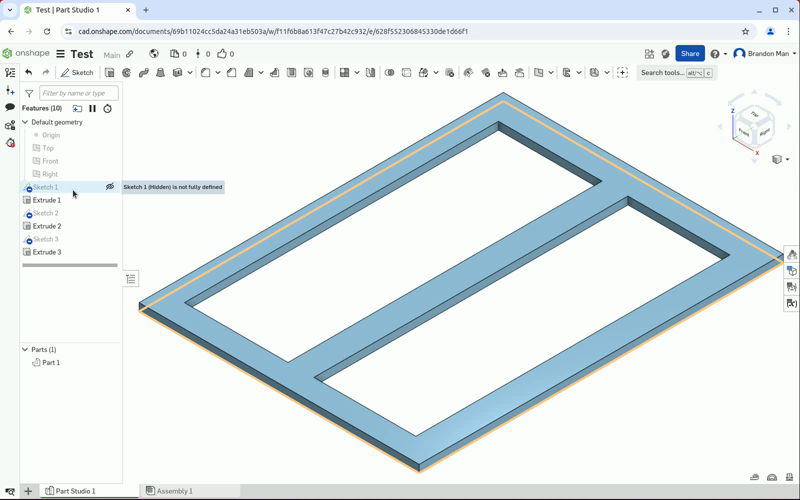
click(73, 189)